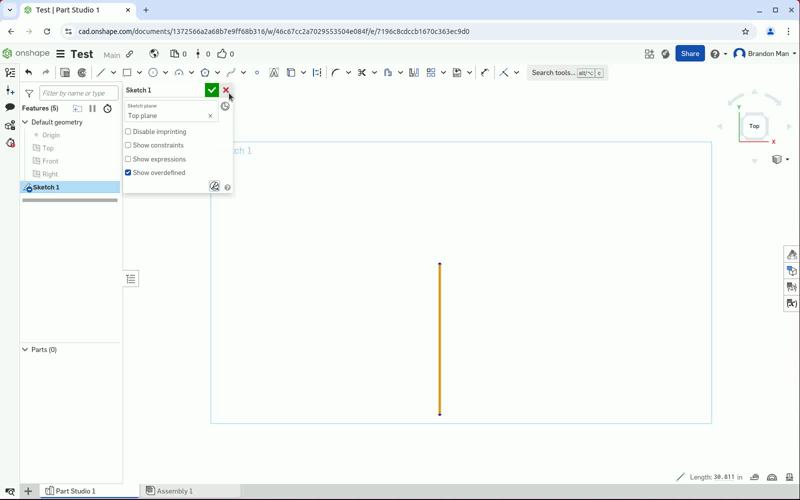
key(shift+h)
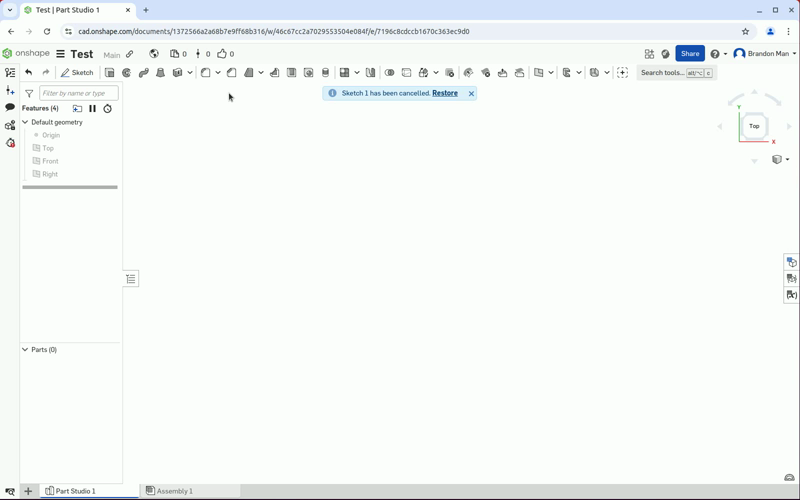
mouse_move(73, 352)
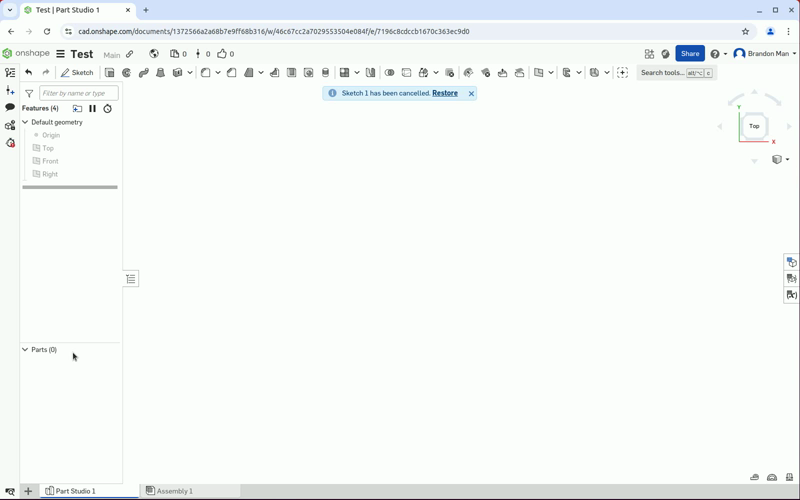
key(y)
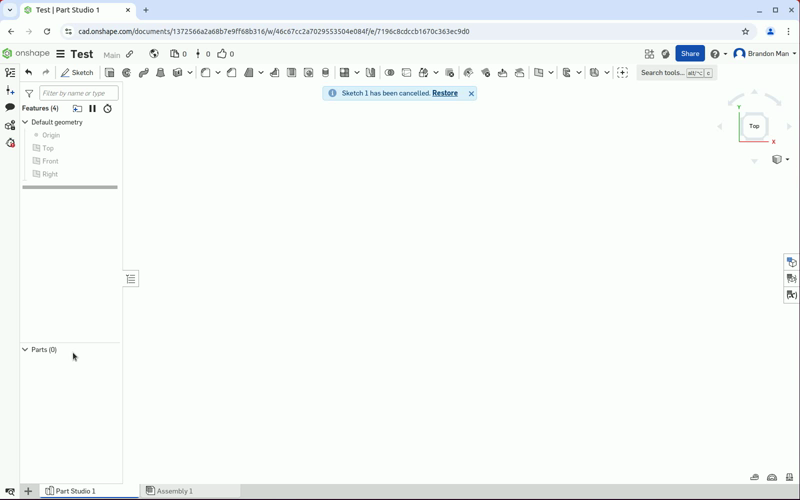
key(shift+p)
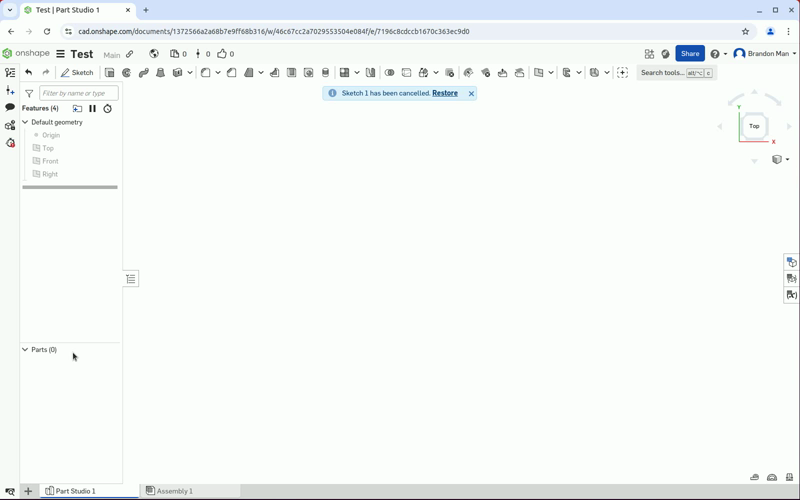
key(space)
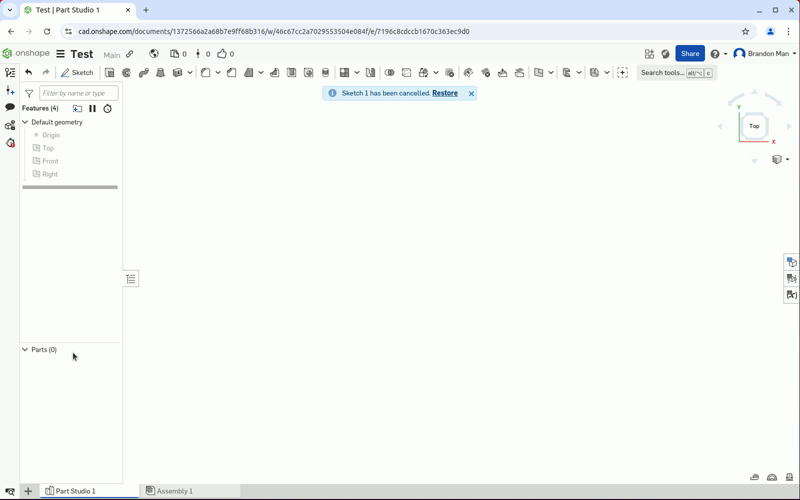
key_down(shift)
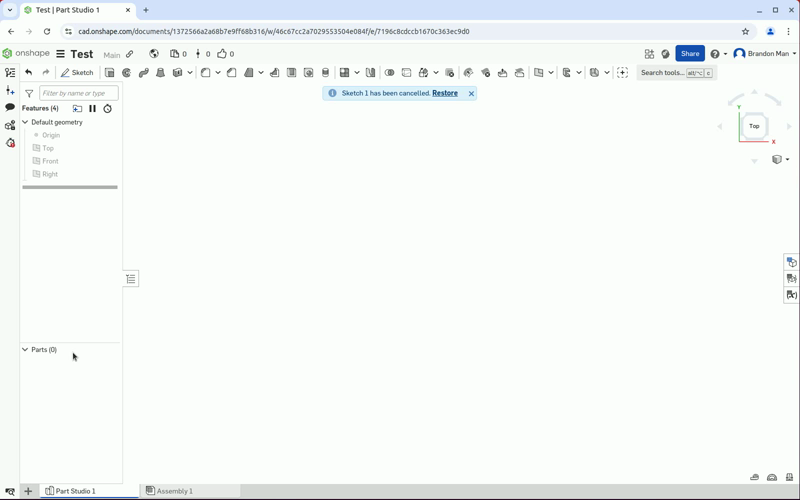
key(up)
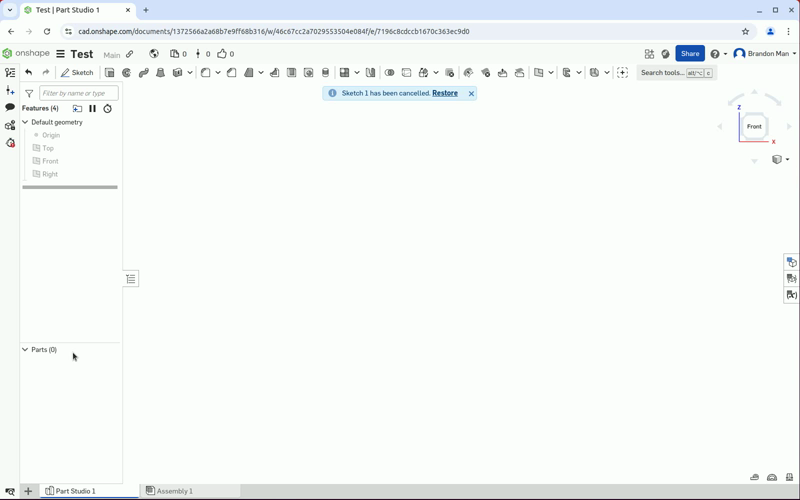
key_up(shift)
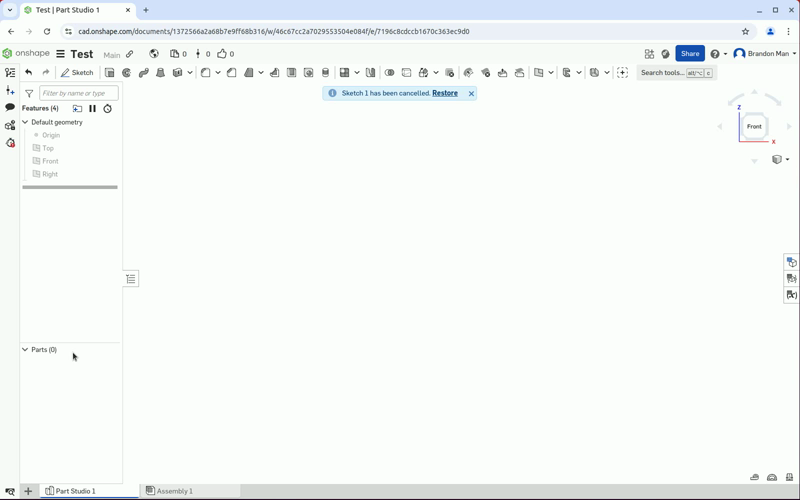
mouse_move(73, 352)
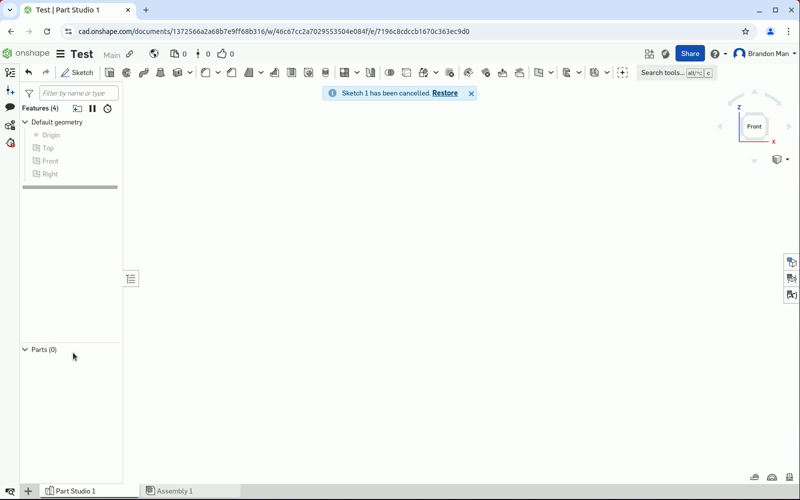
key(shift+y)
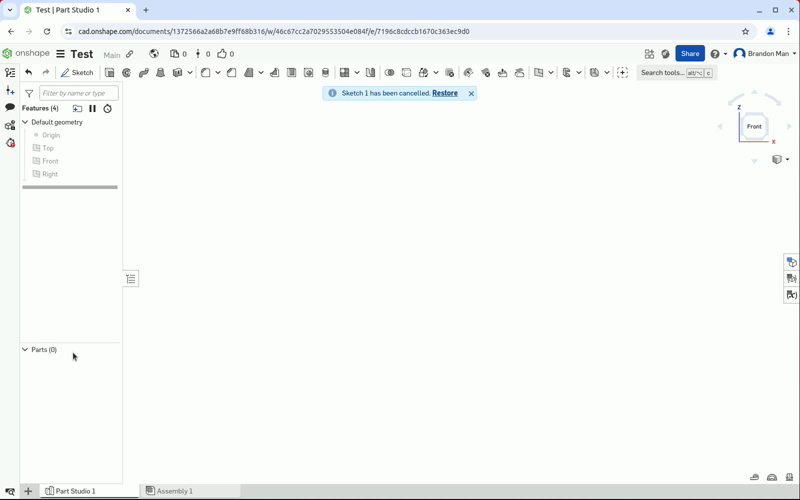
key(shift+s)
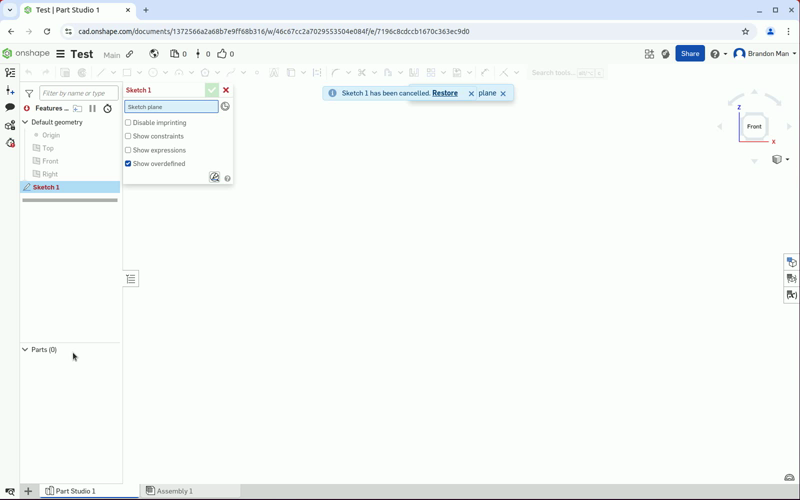
mouse_move(73, 163)
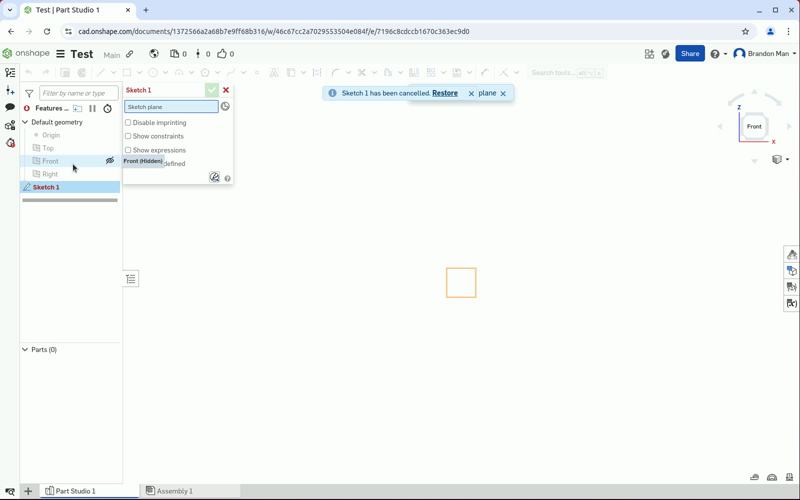
click(73, 163)
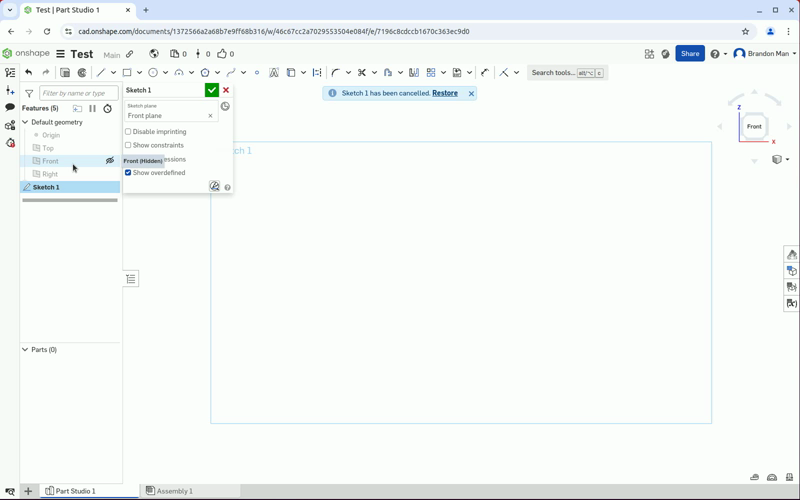
mouse_move(73, 352)
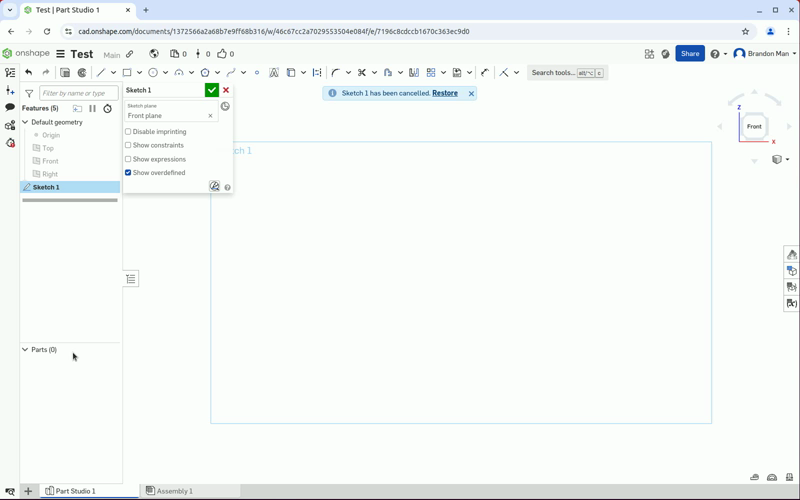
key(y)
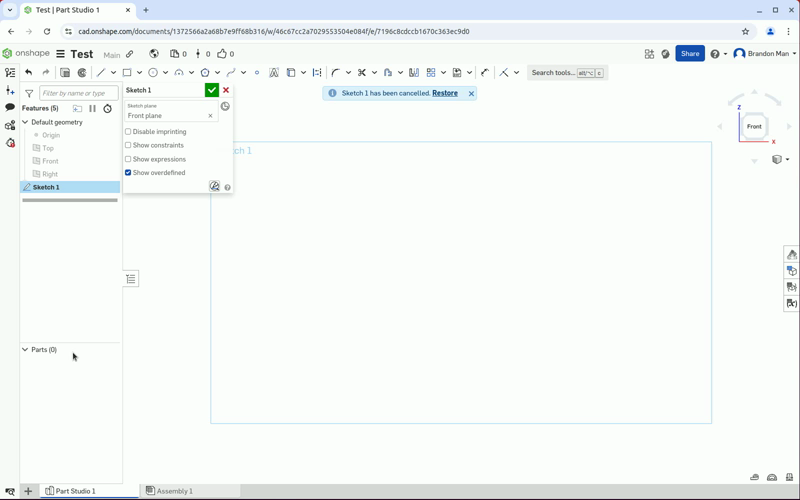
key(c)
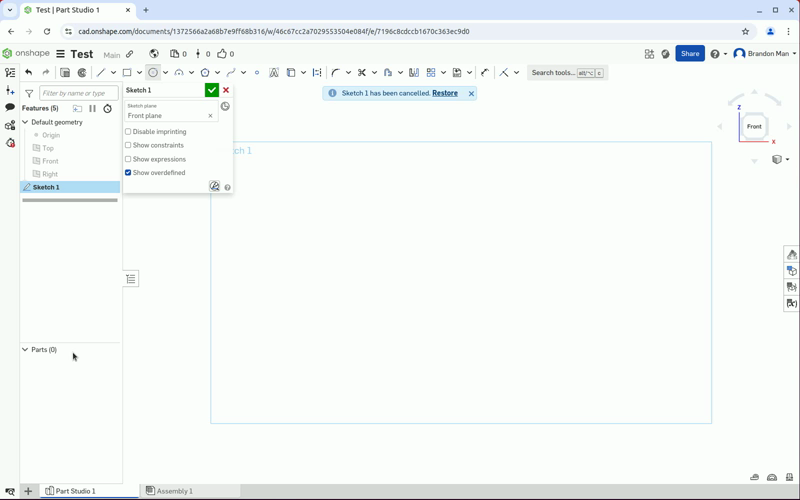
key_down(shift)
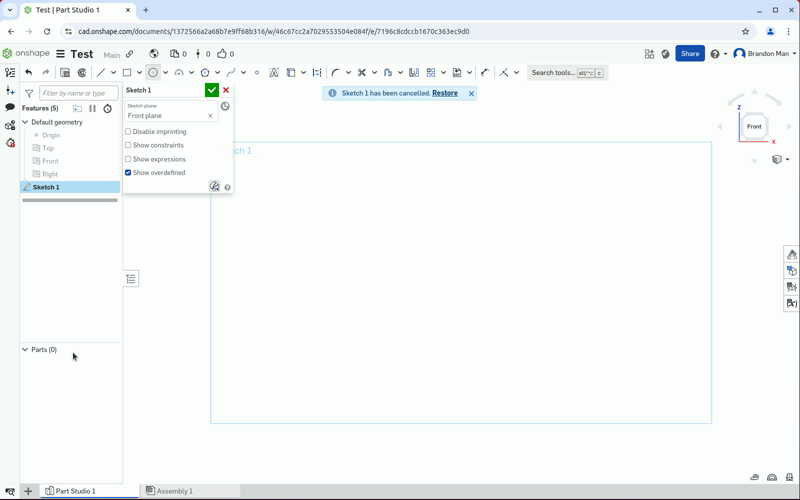
mouse_move(461, 282)
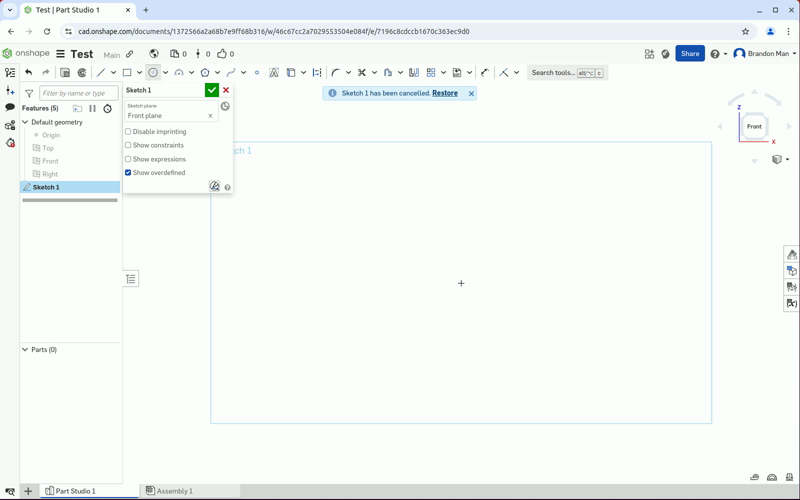
click(461, 282)
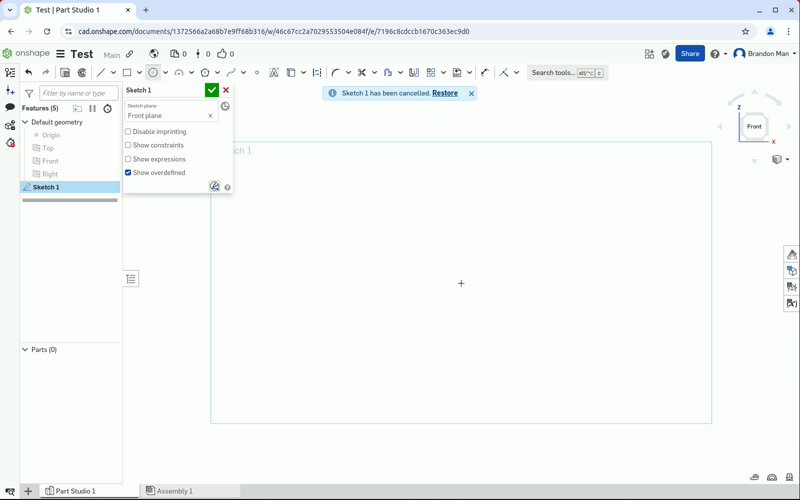
key_up(shift)
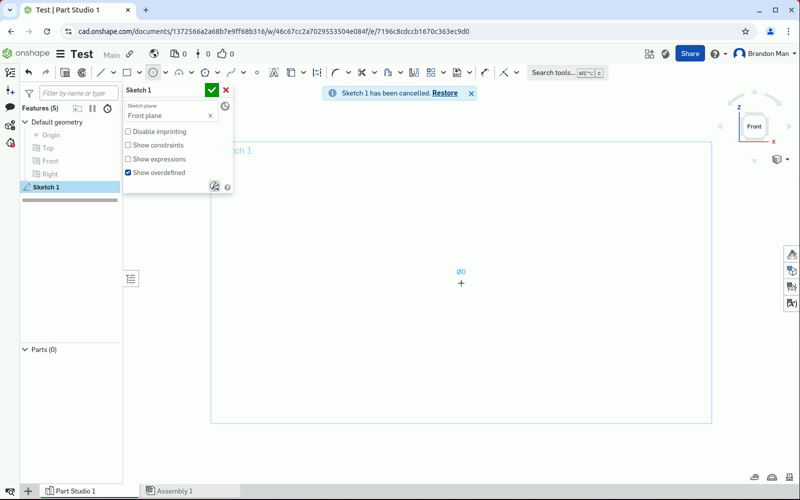
mouse_move(574, 282)
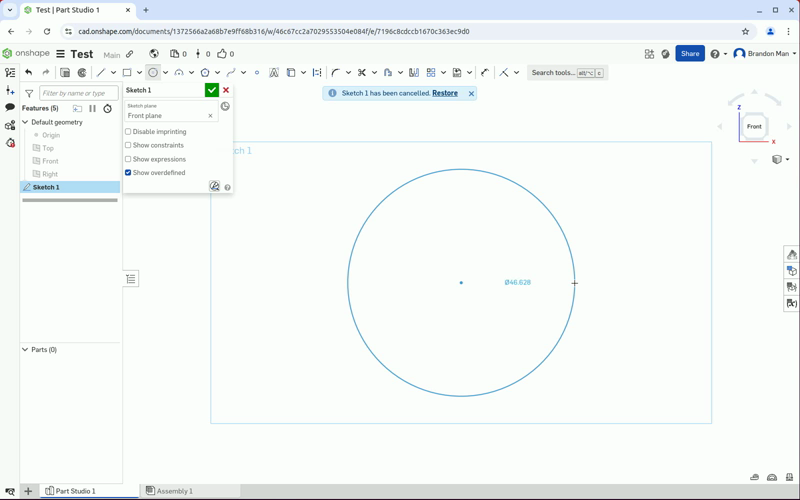
click(574, 282)
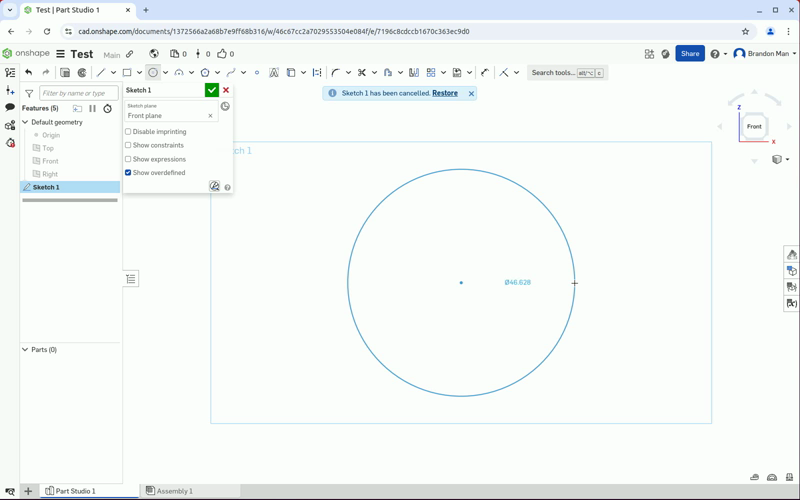
key(esc)
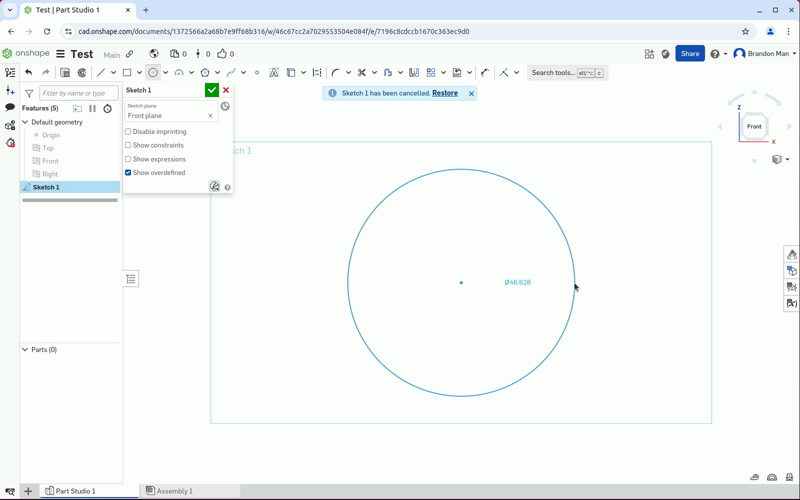
key(c)
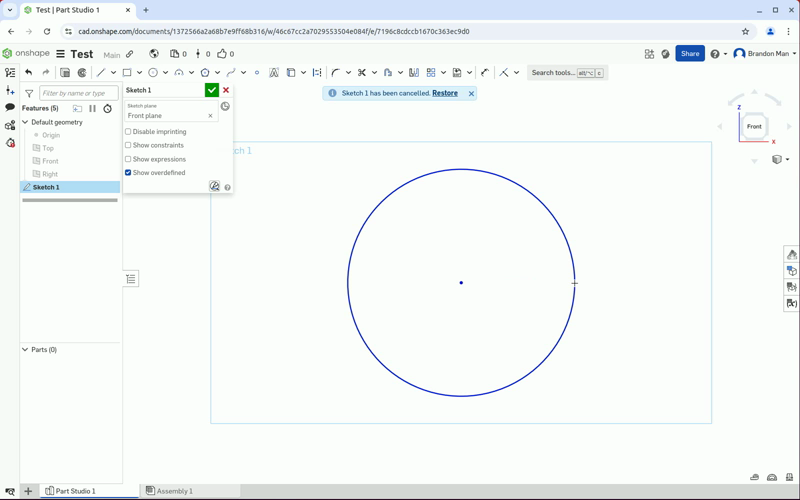
key_down(shift)
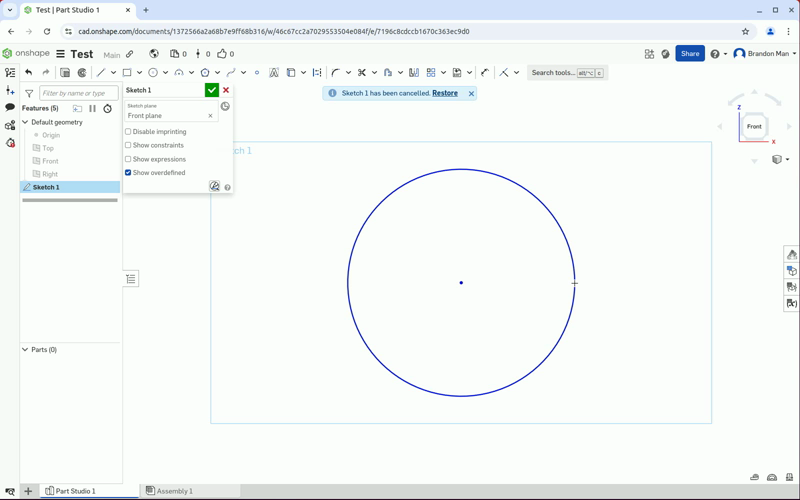
mouse_move(461, 282)
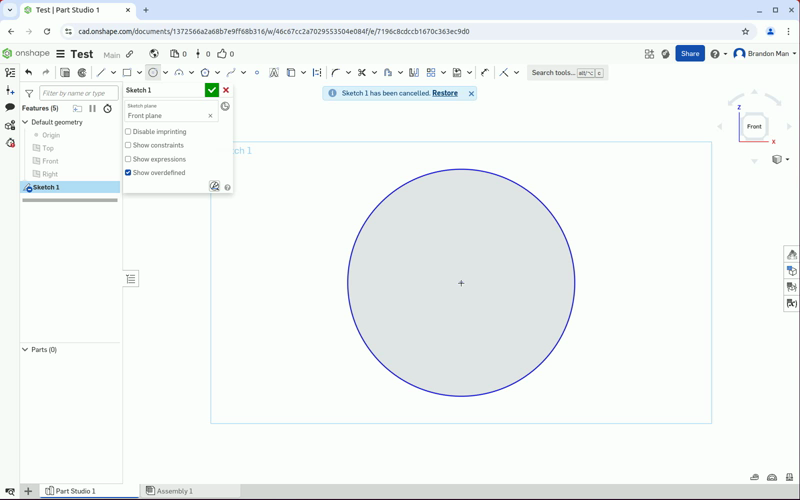
click(461, 282)
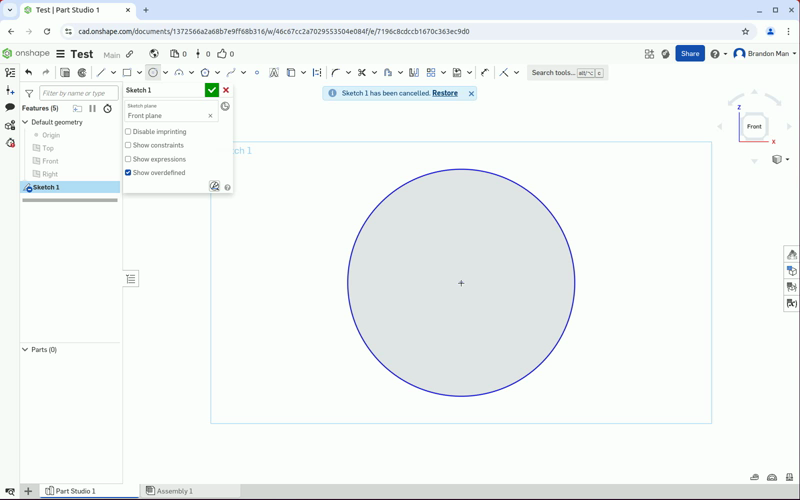
key_up(shift)
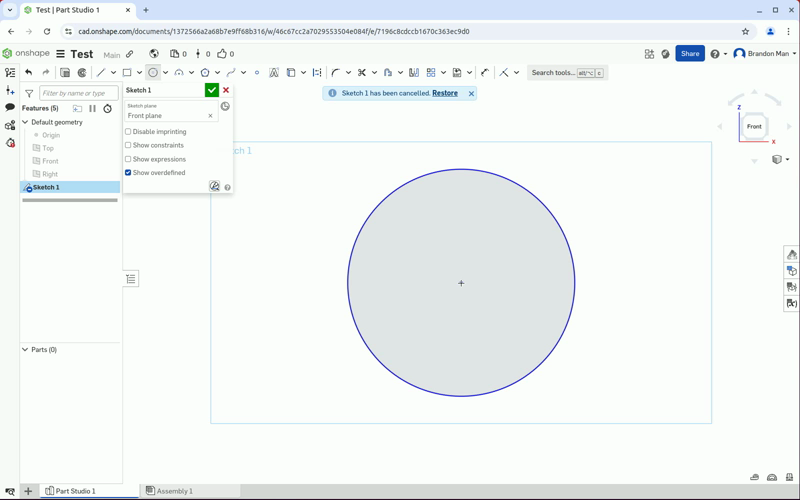
mouse_move(513, 282)
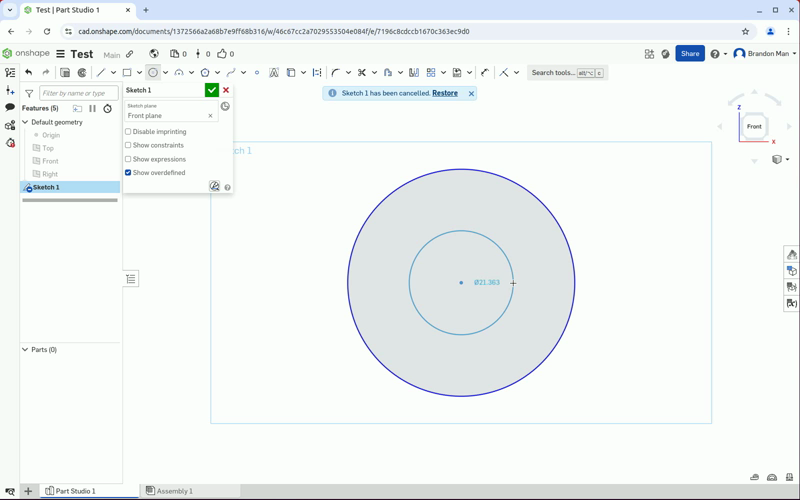
click(513, 282)
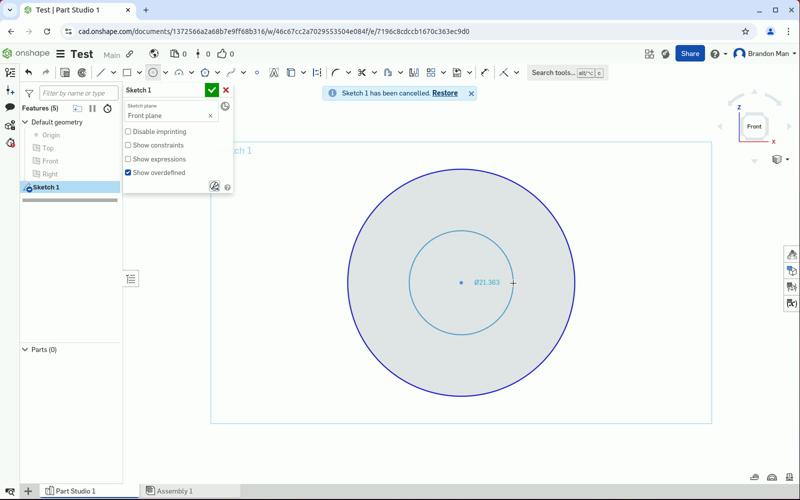
key(esc)
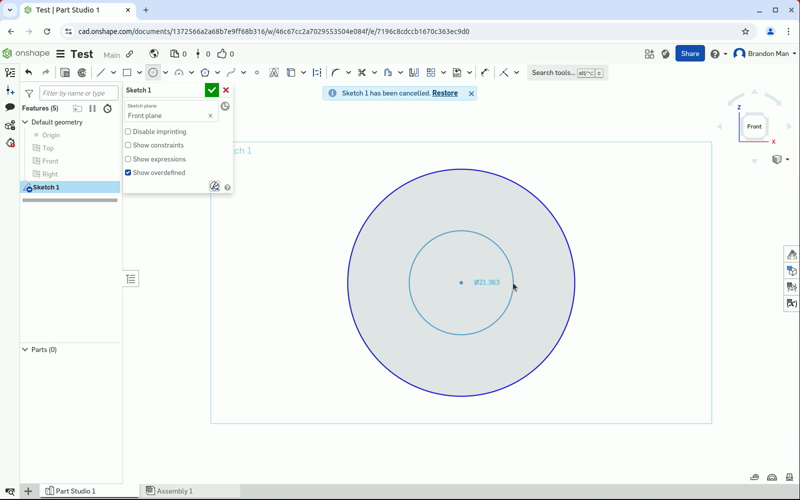
mouse_move(459, 205)
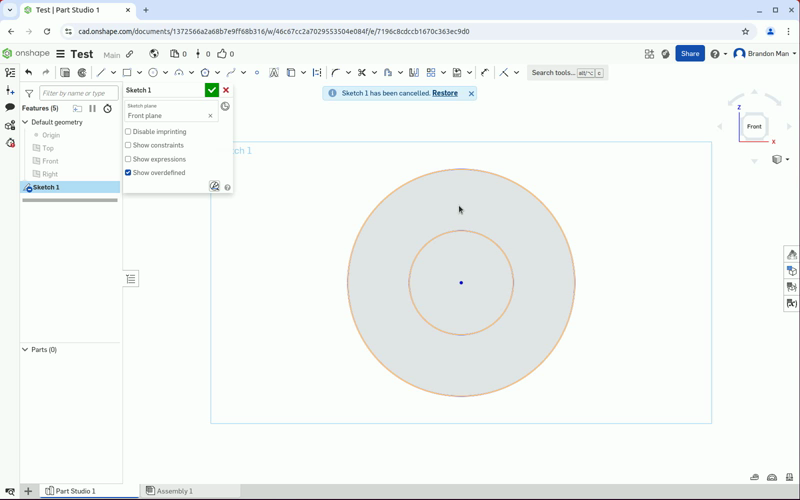
click(459, 205)
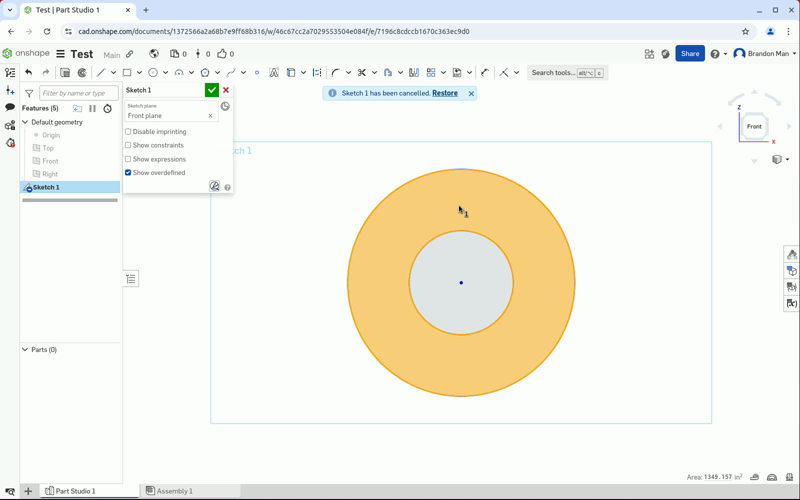
mouse_move(73, 352)
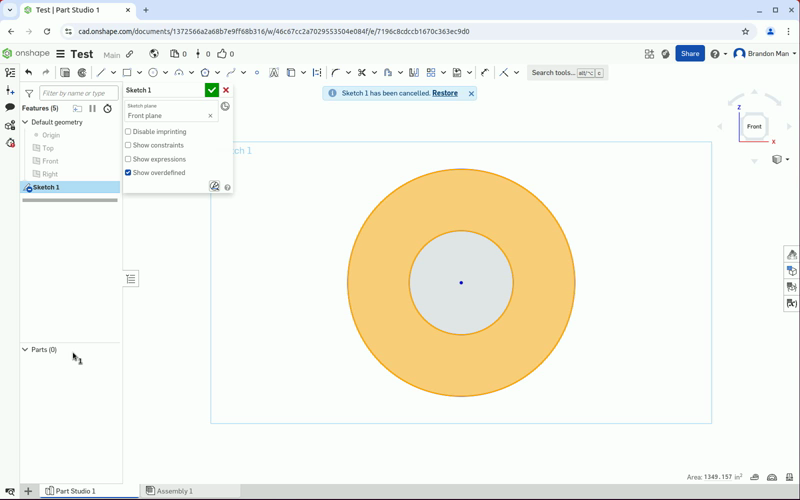
key(shift+y)
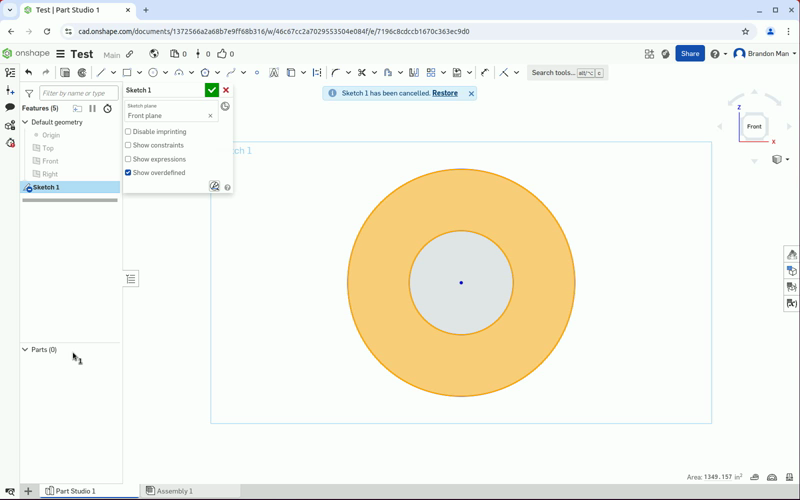
key(shift+e)
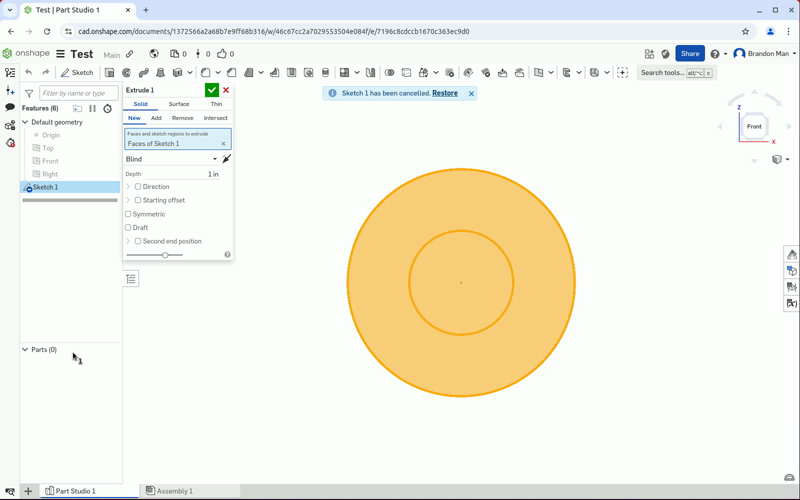
mouse_move(143, 106)
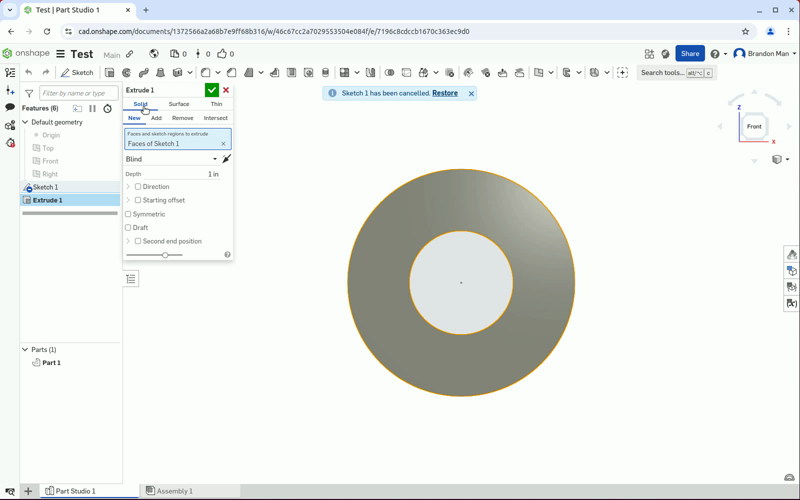
click(143, 106)
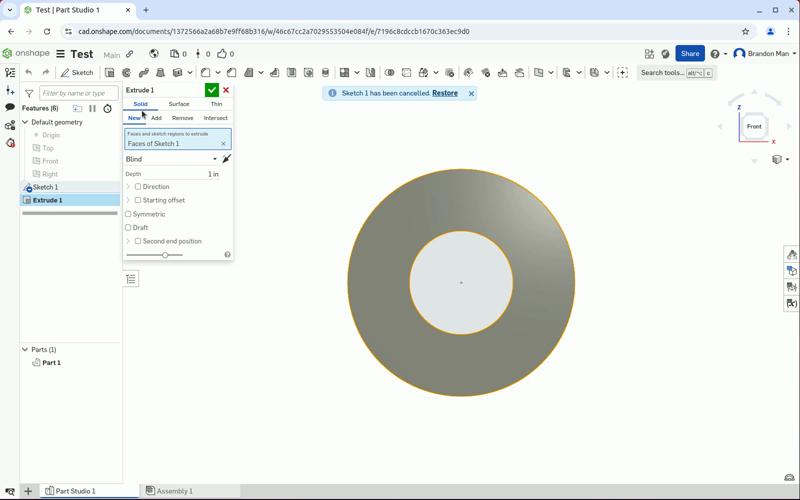
mouse_move(137, 120)
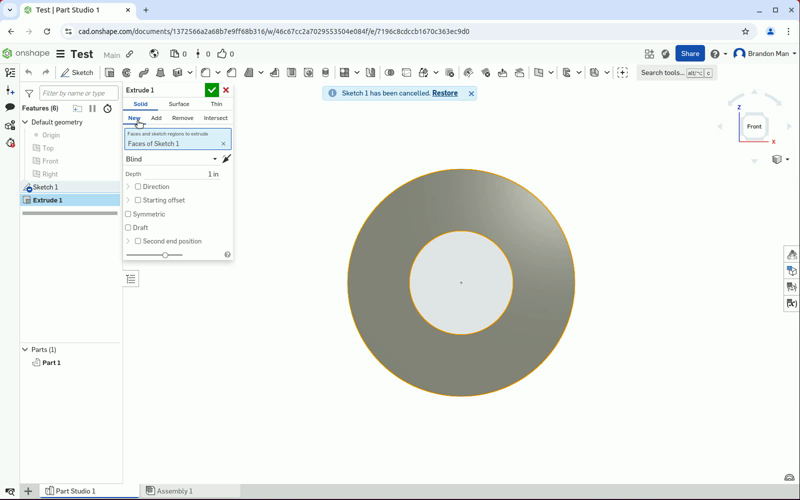
click(137, 120)
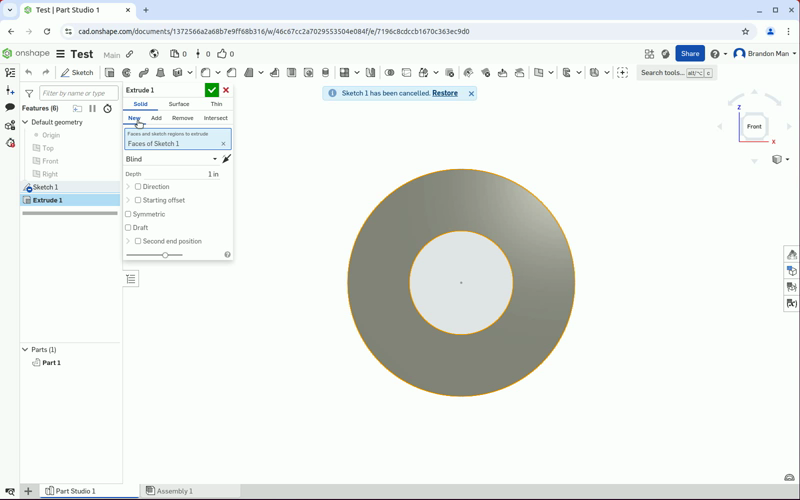
key(tab, 4)
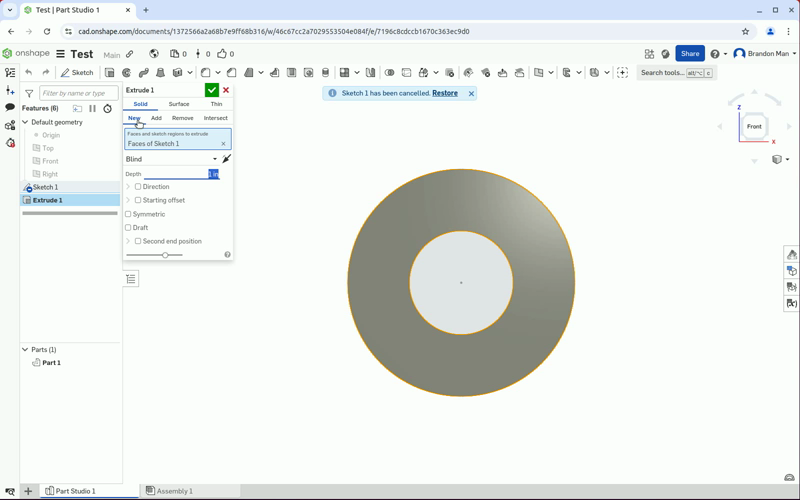
text(2.166)
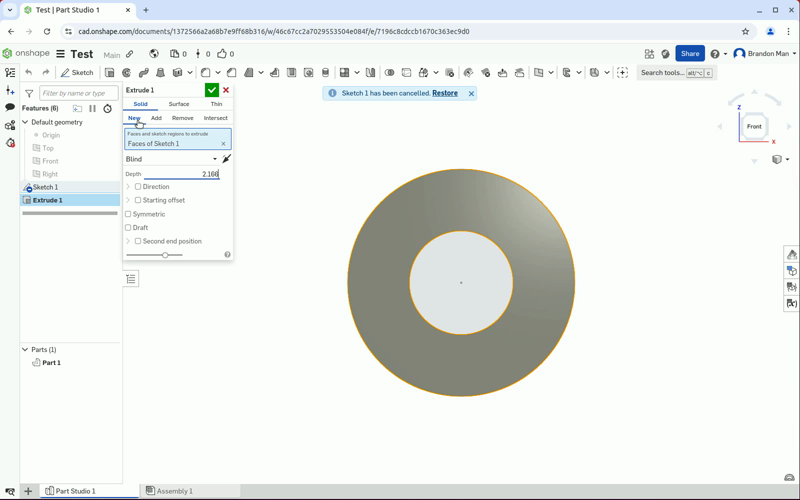
key(enter)
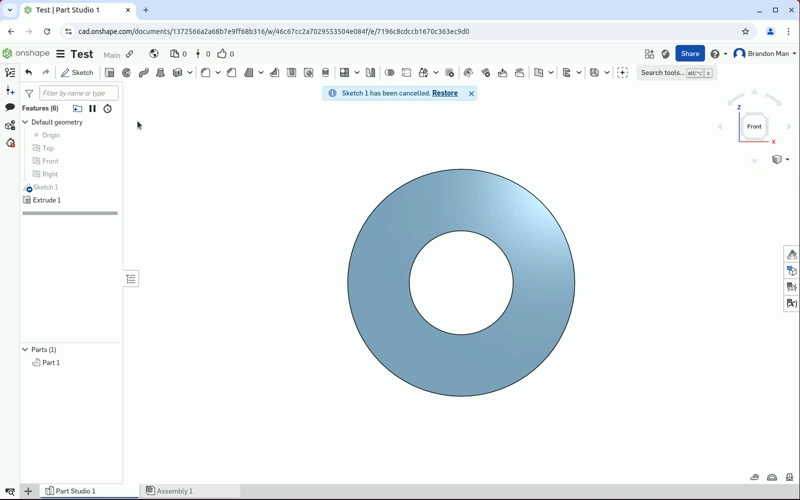
key(shift+h)
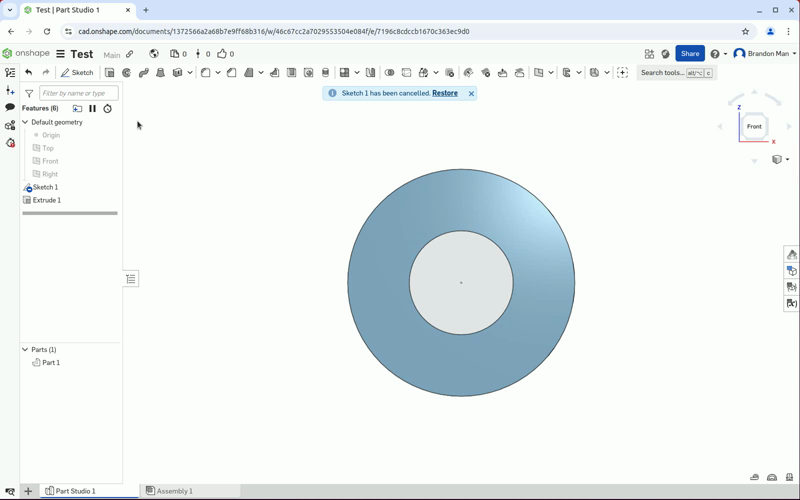
key(shift+h)
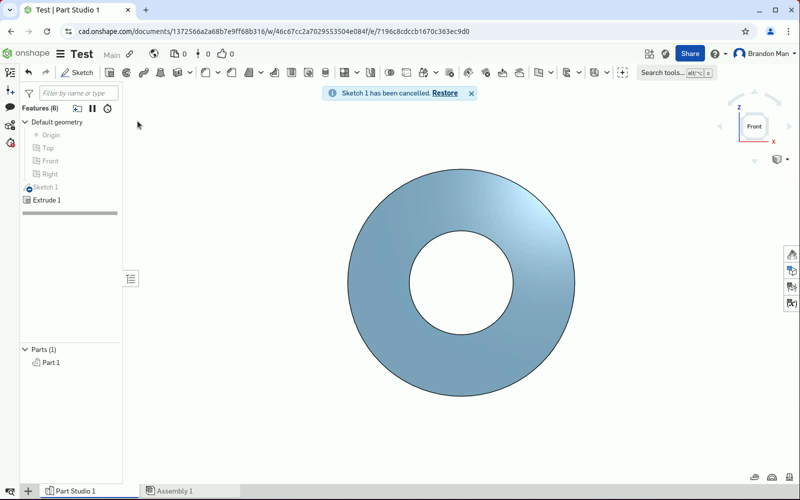
mouse_move(73, 189)
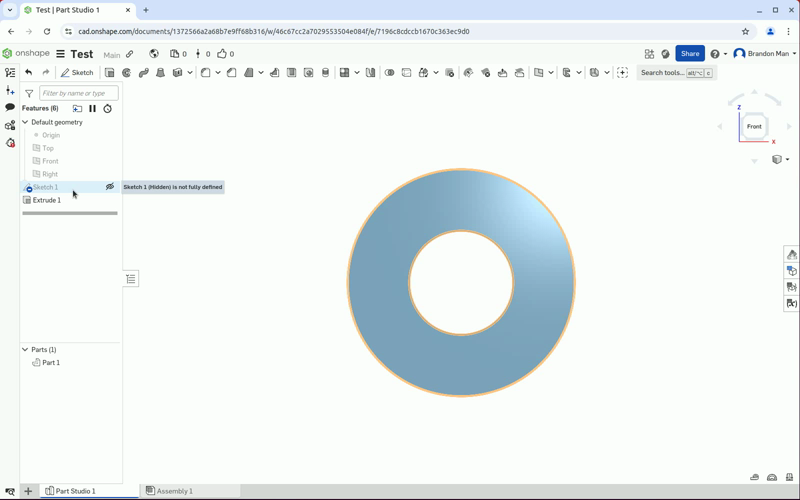
click(73, 189)
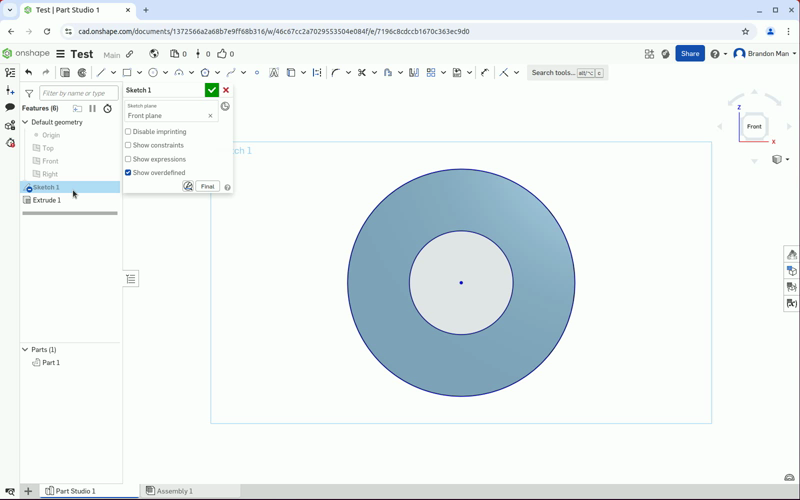
mouse_move(229, 92)
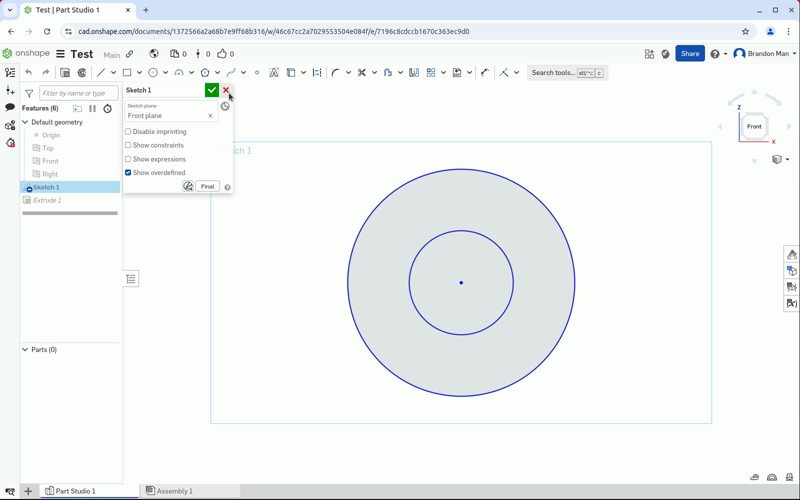
click(229, 92)
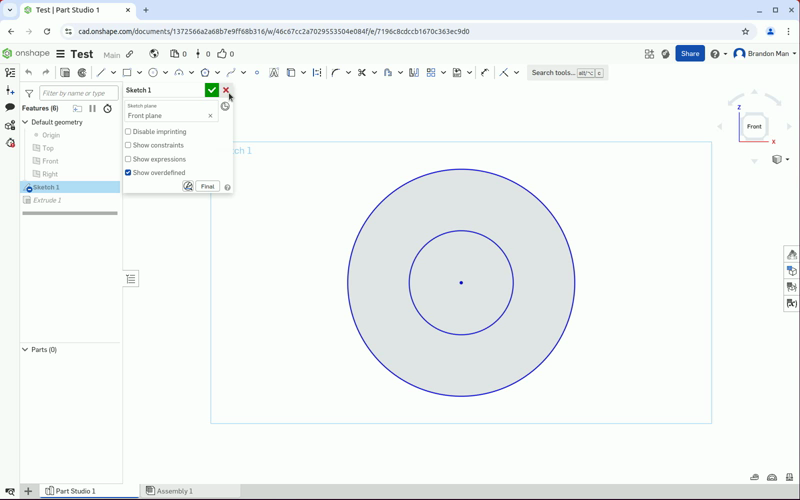
key(shift+s)
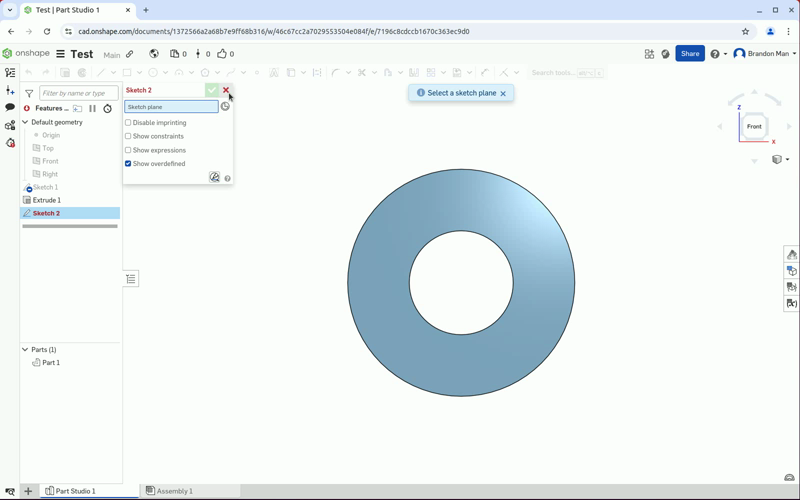
mouse_move(73, 163)
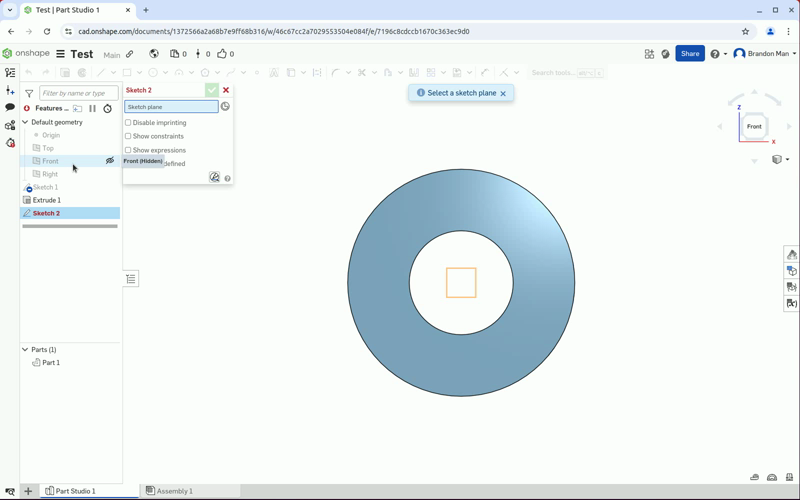
click(73, 163)
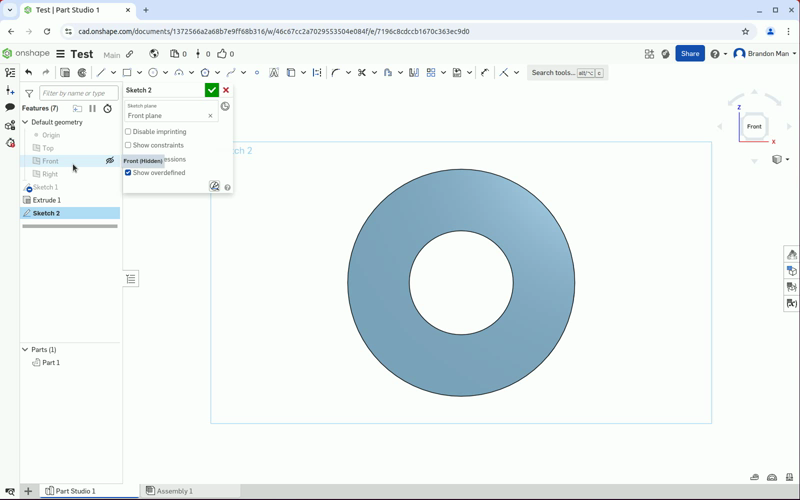
mouse_move(73, 352)
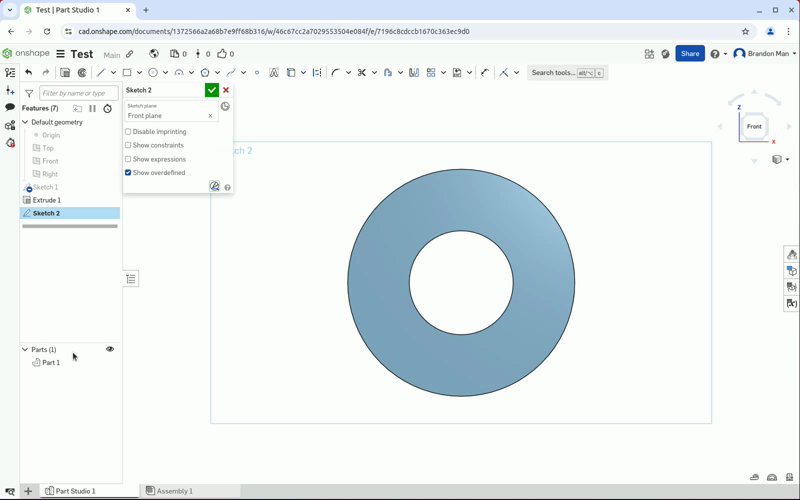
key(y)
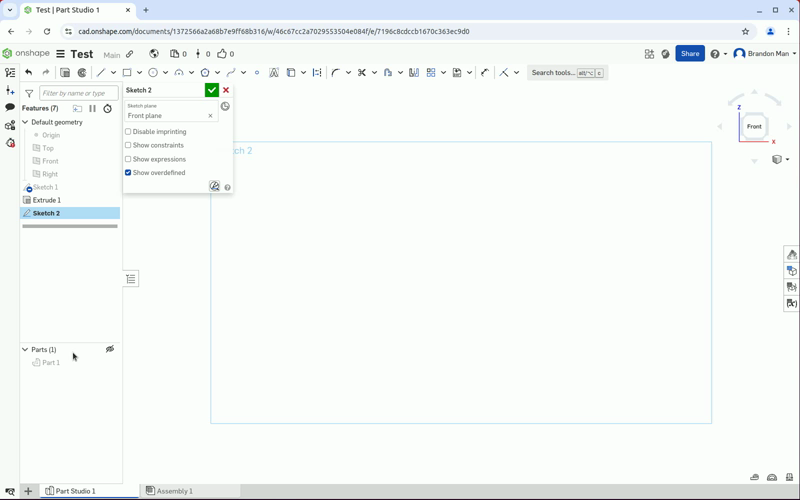
key(c)
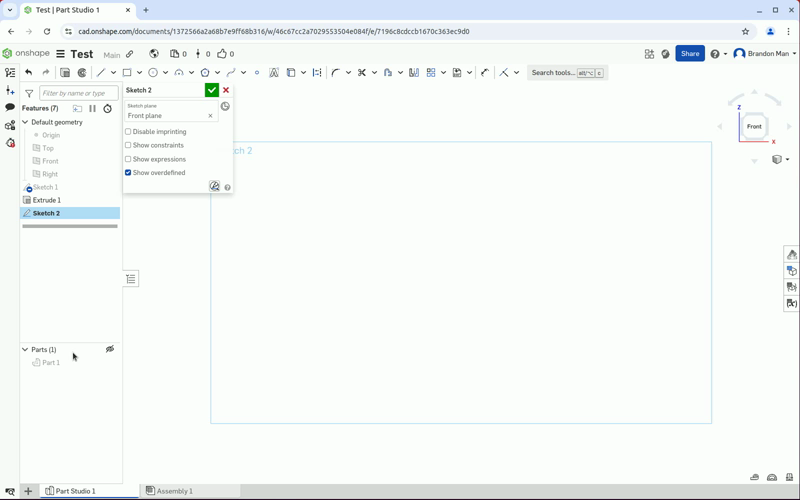
key_down(shift)
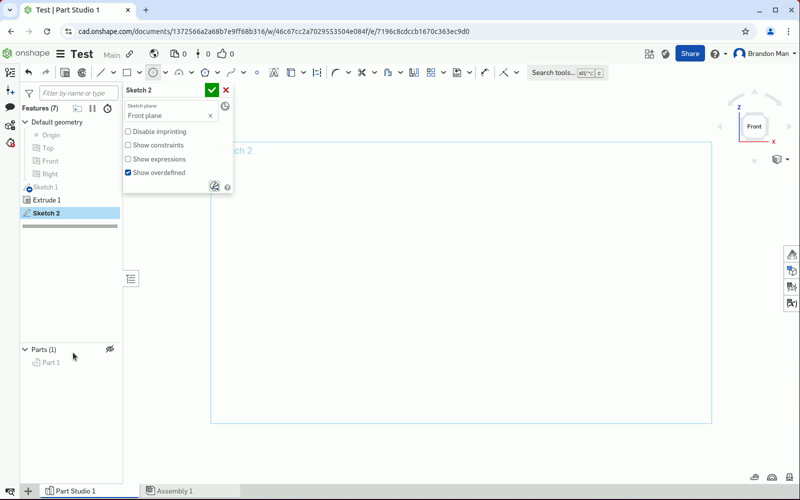
mouse_move(460, 282)
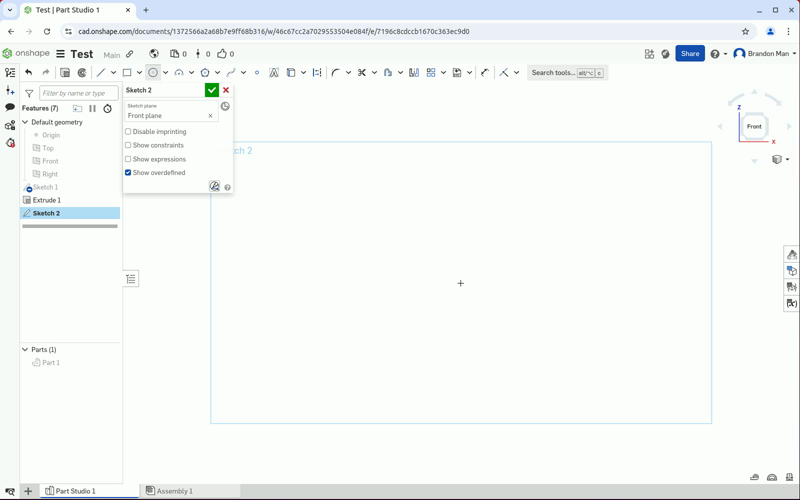
click(460, 282)
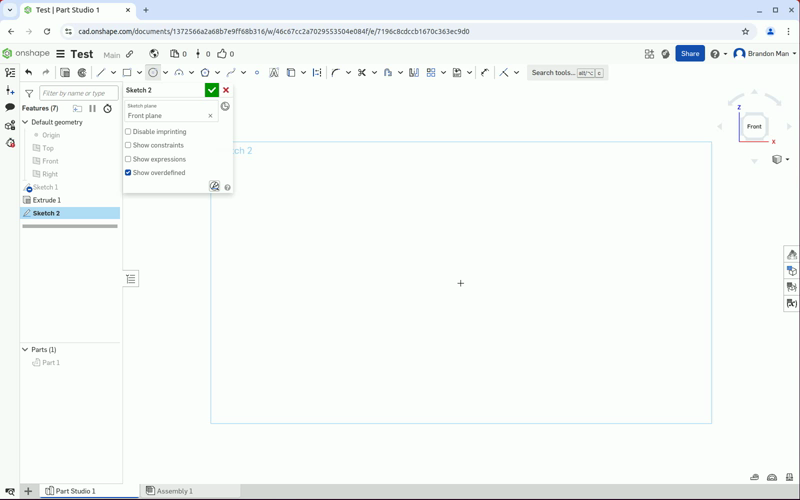
key_up(shift)
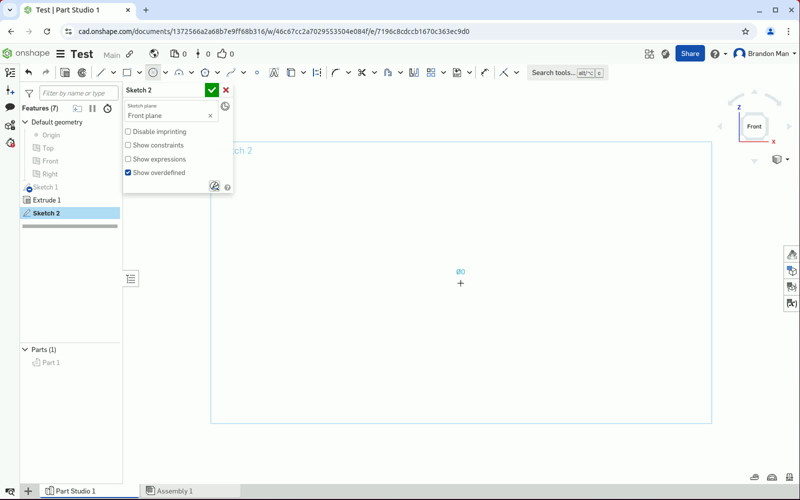
mouse_move(512, 282)
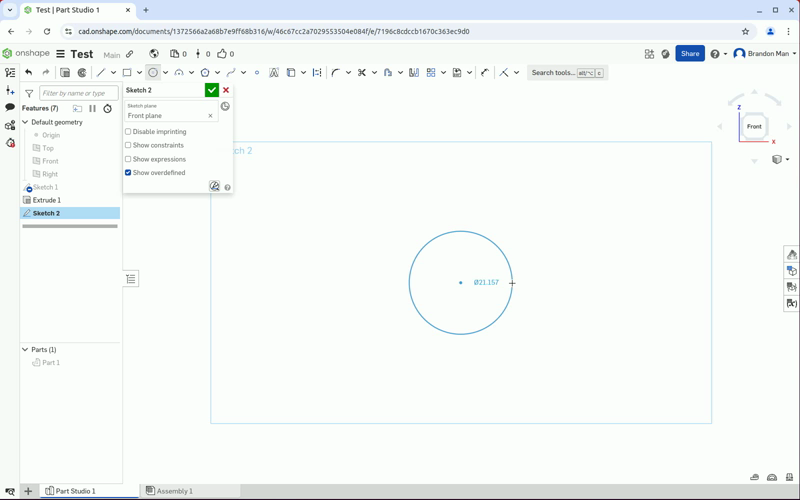
click(512, 282)
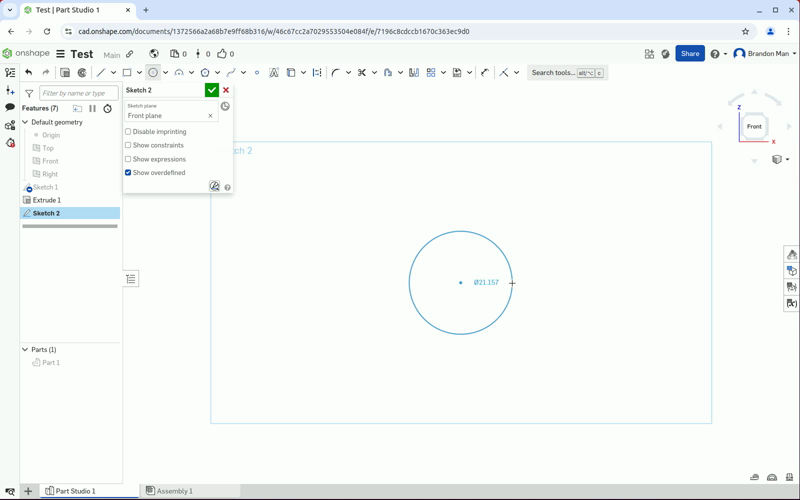
key(esc)
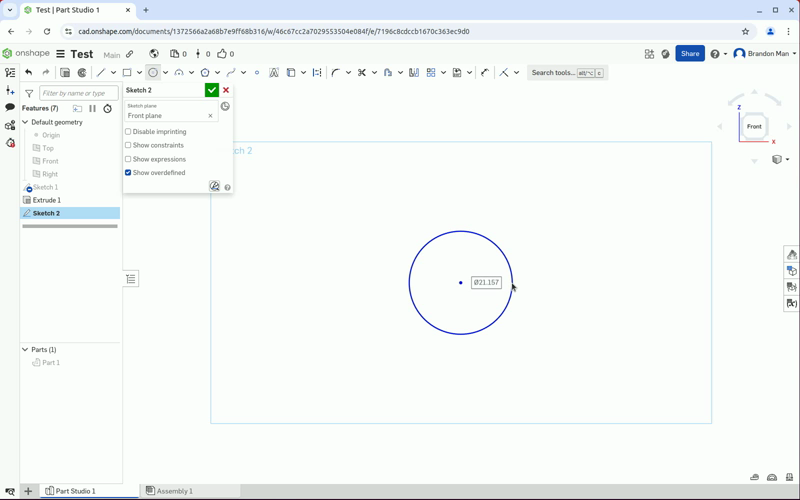
key(c)
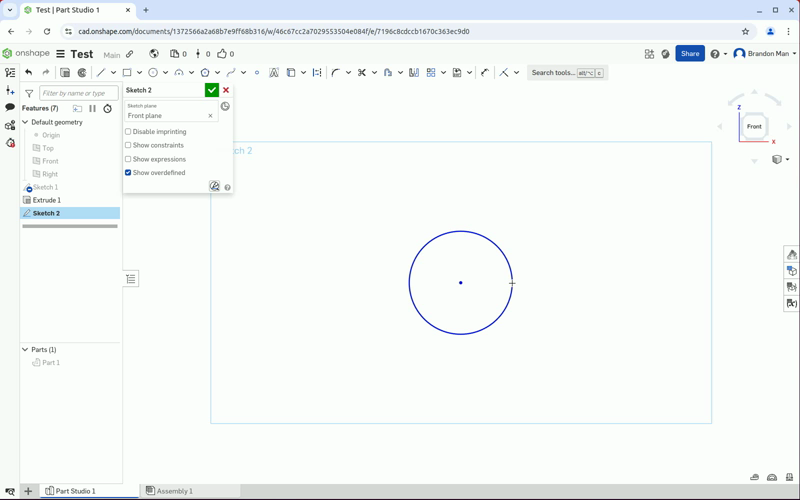
key_down(shift)
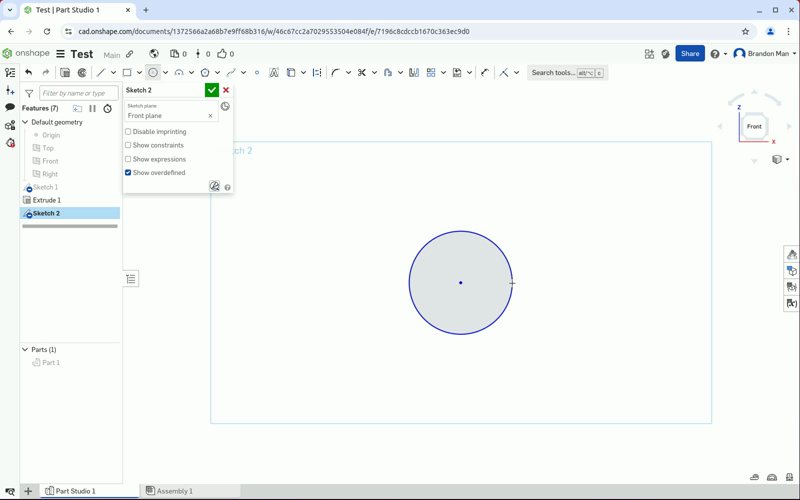
mouse_move(460, 282)
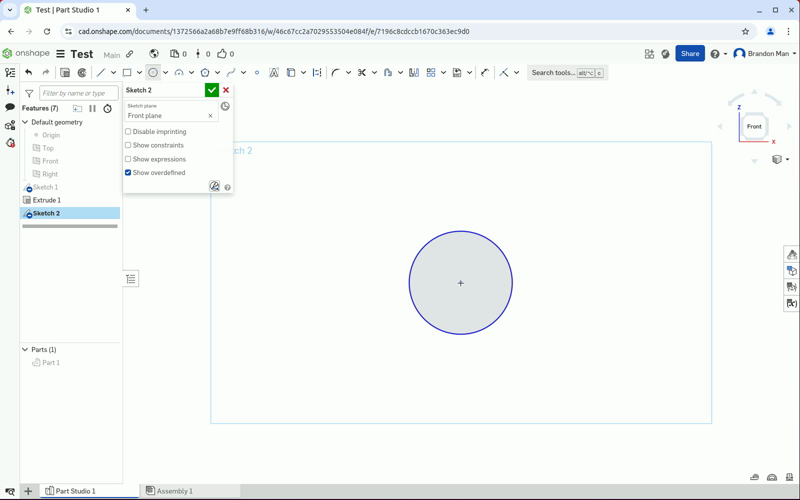
click(460, 282)
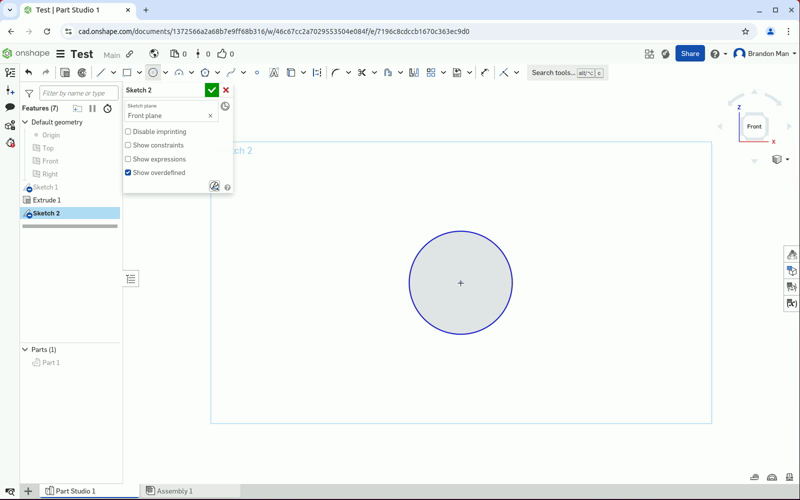
key_up(shift)
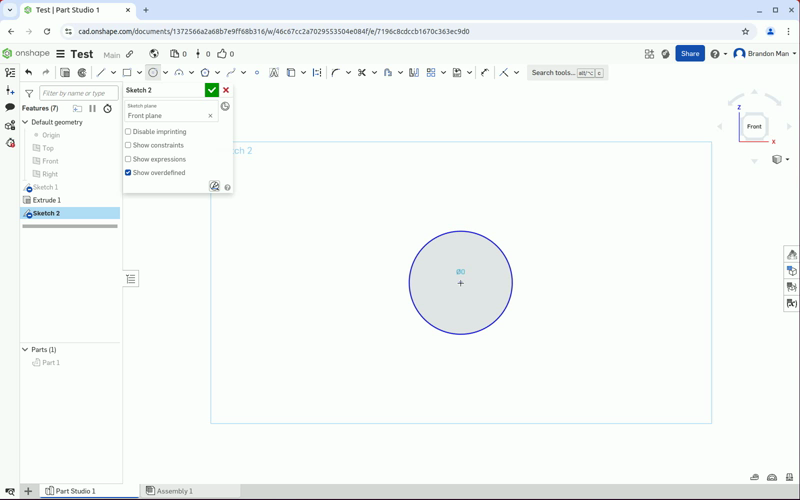
mouse_move(501, 282)
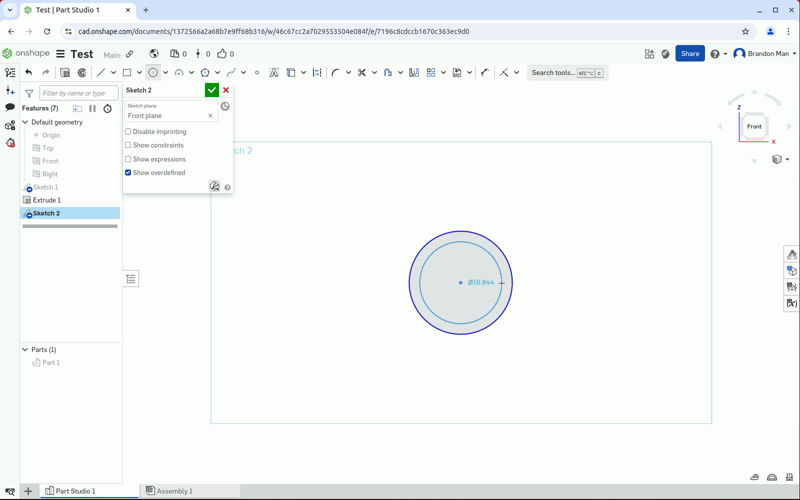
click(501, 282)
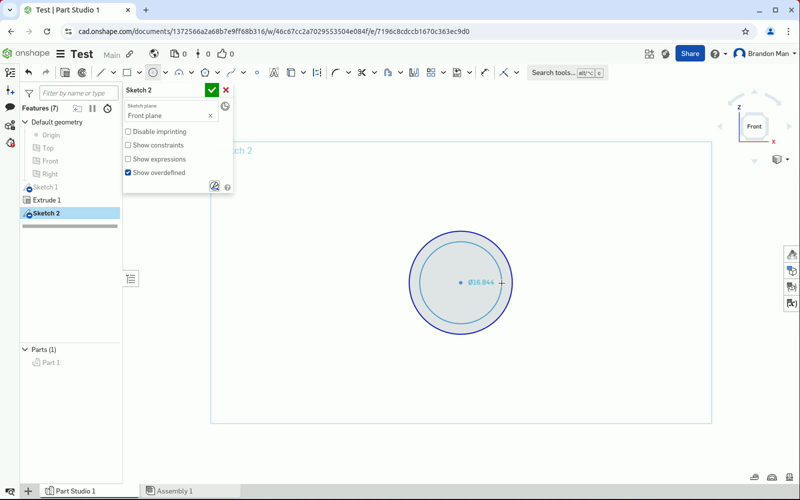
key(esc)
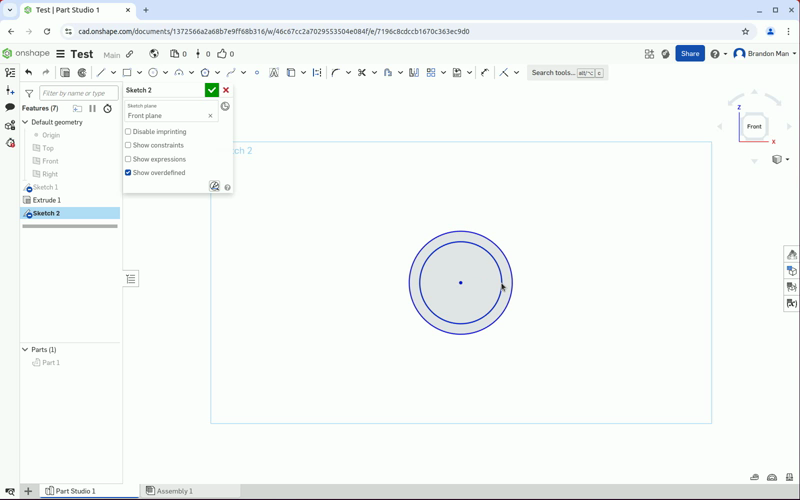
mouse_move(428, 311)
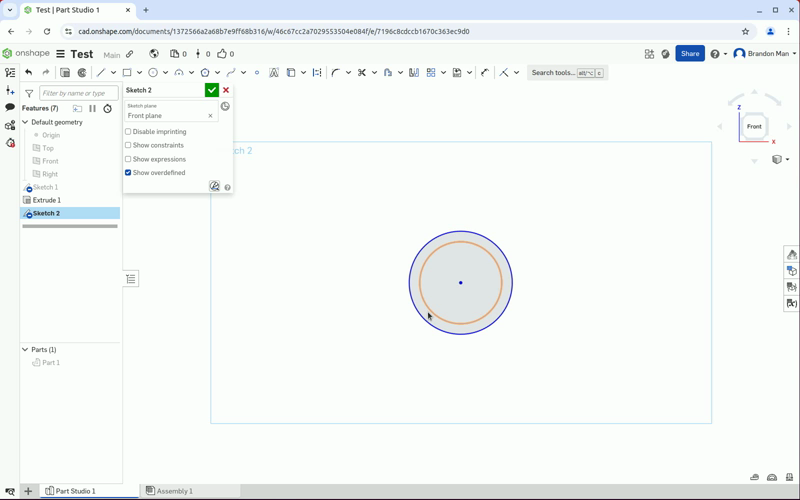
click(428, 311)
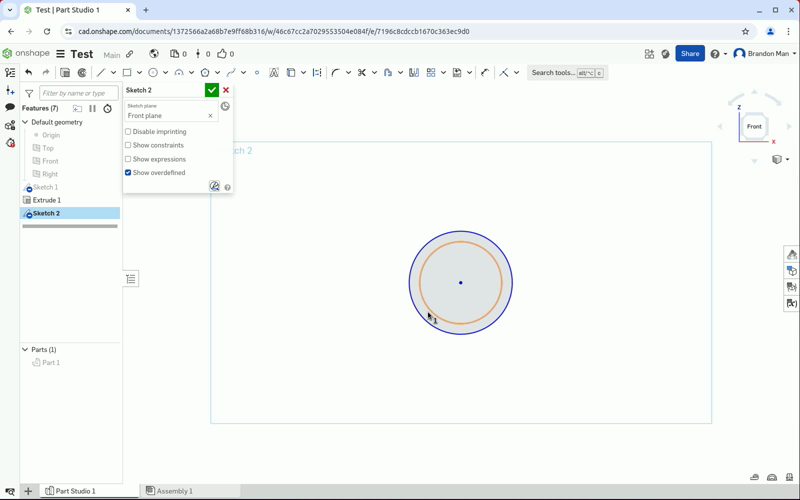
mouse_move(73, 352)
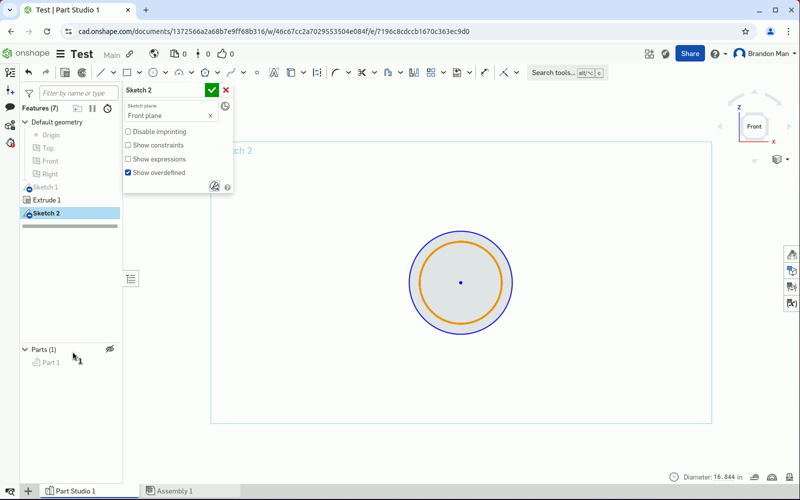
key(shift+y)
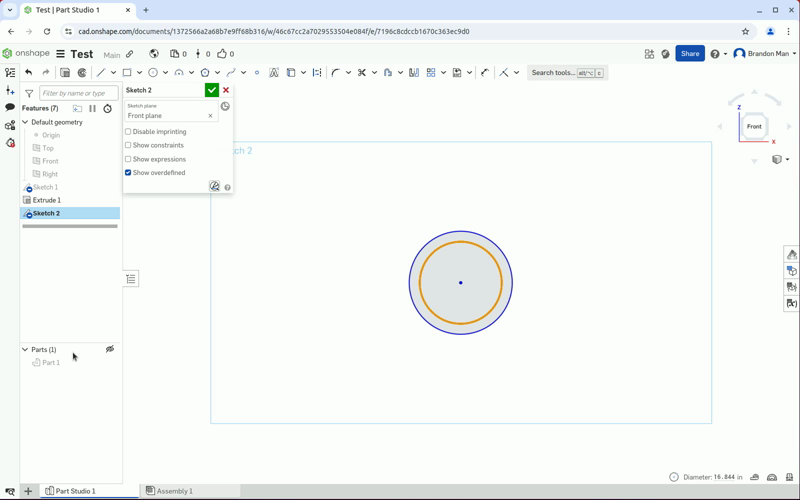
key(shift+e)
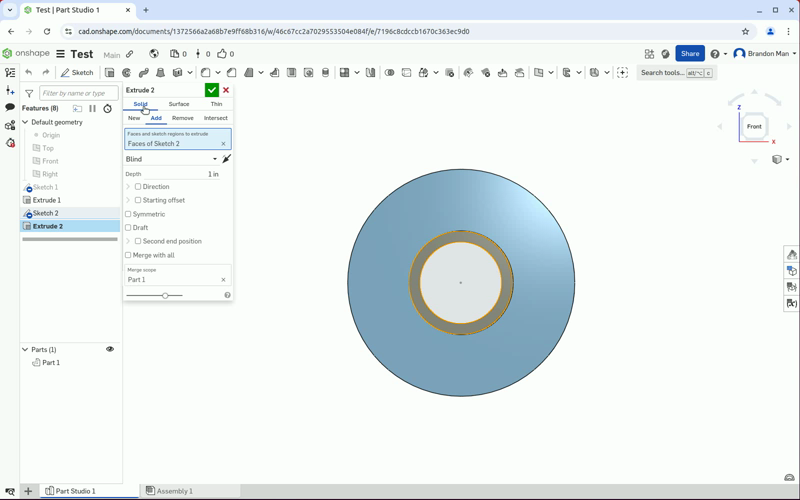
mouse_move(143, 106)
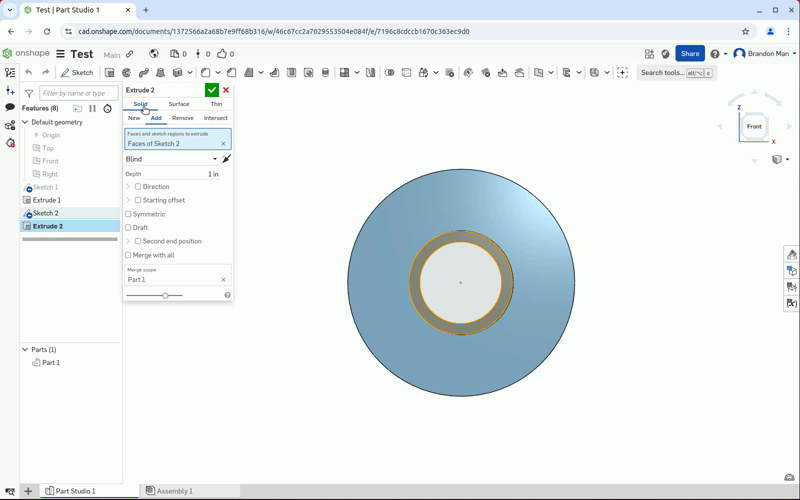
click(143, 106)
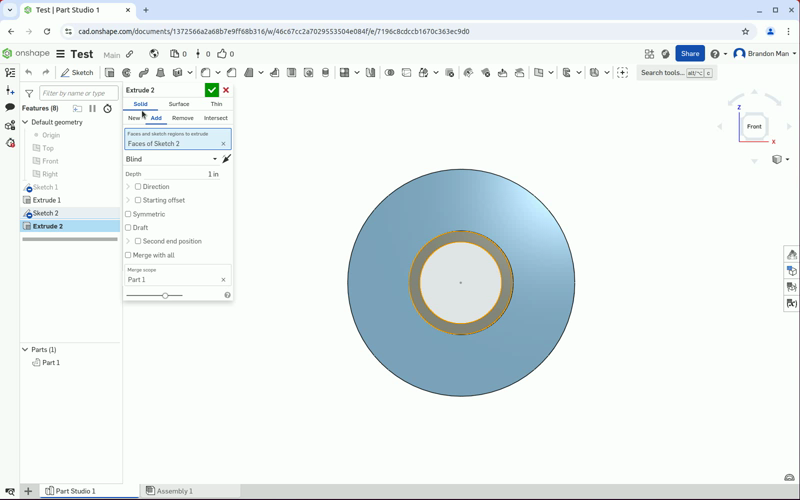
mouse_move(137, 120)
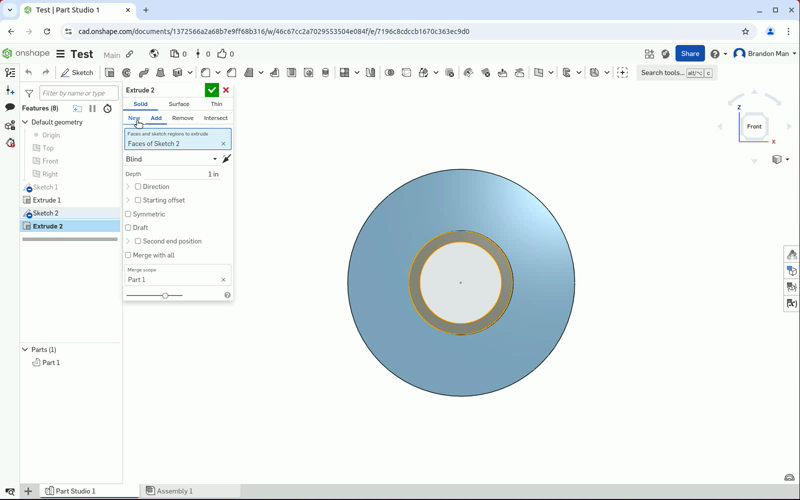
click(137, 120)
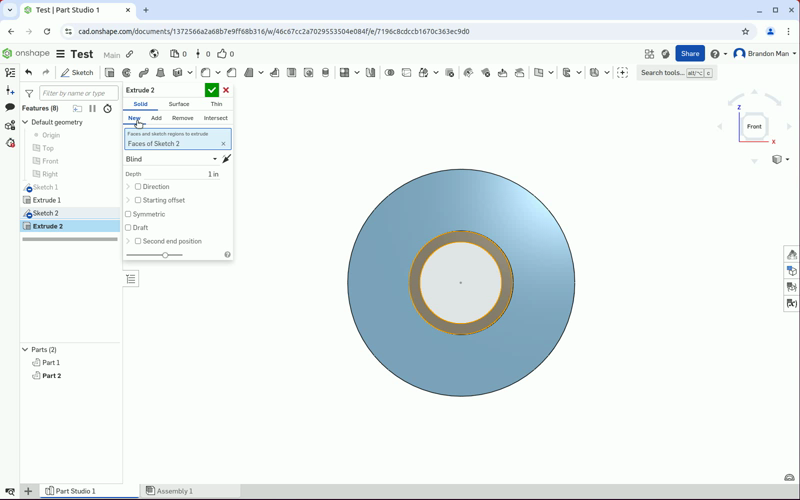
key(tab, 4)
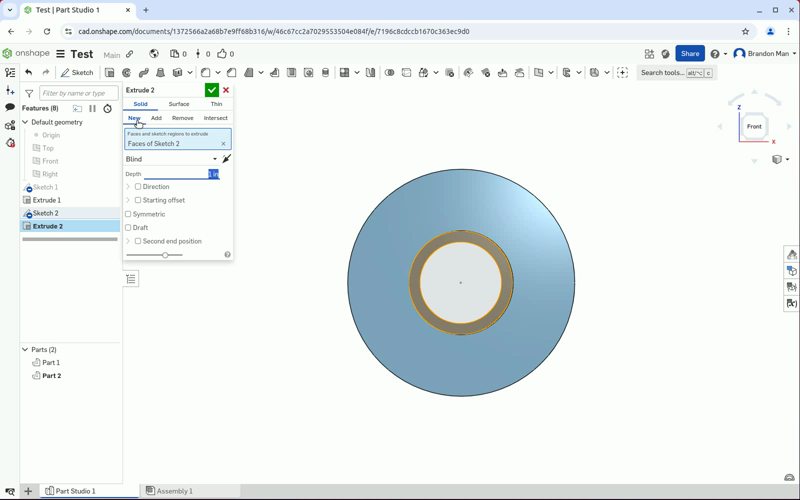
text(4.333)
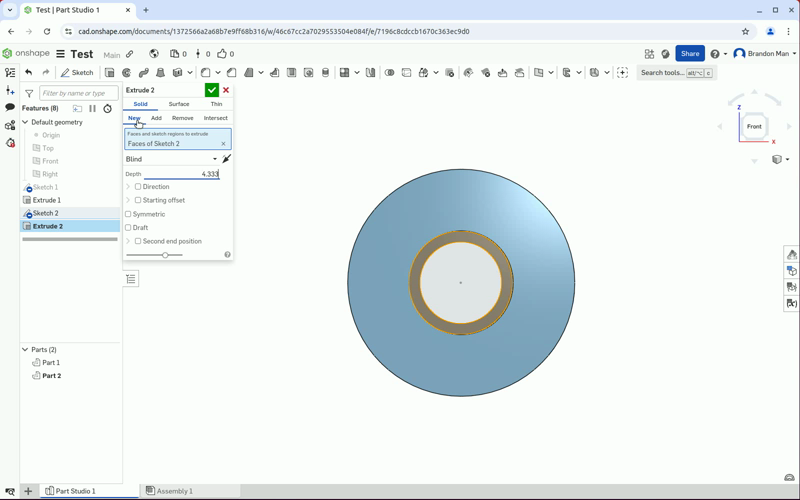
key(enter)
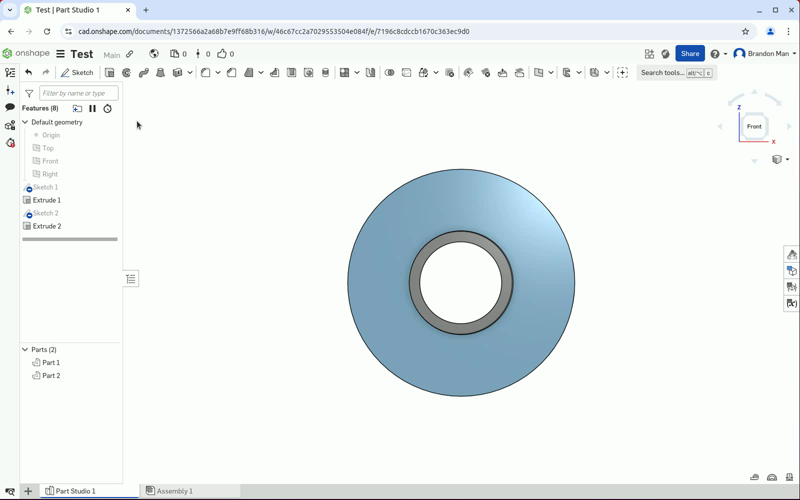
key(shift+h)
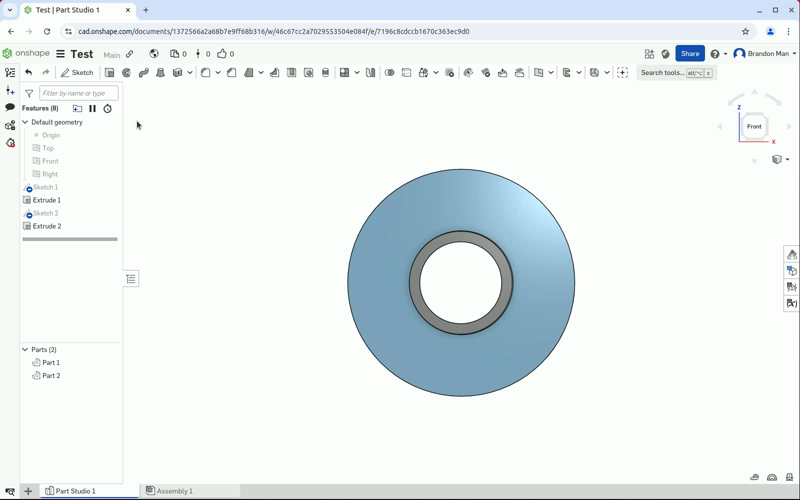
key(shift+h)
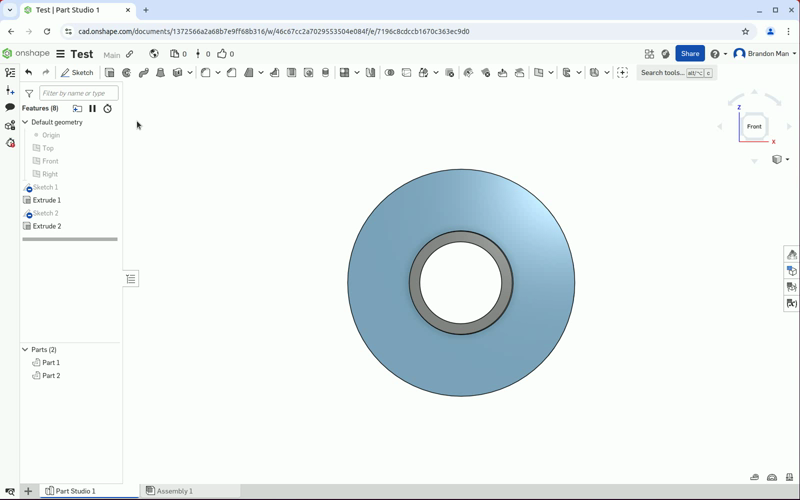
mouse_move(73, 189)
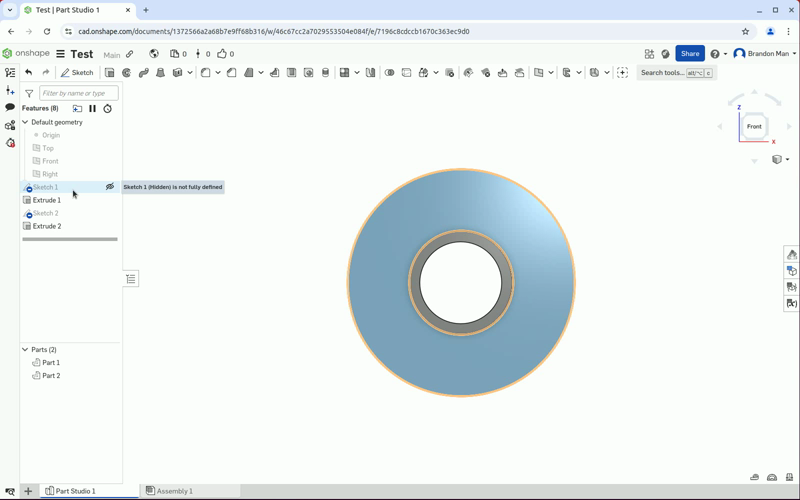
click(73, 189)
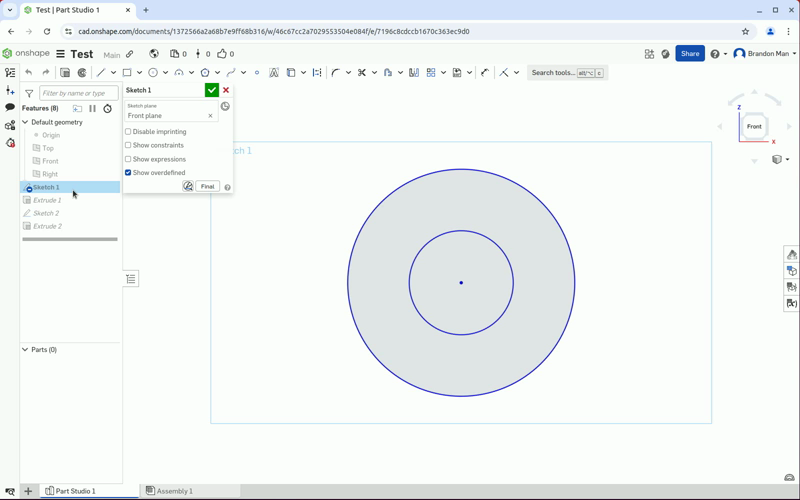
mouse_move(229, 92)
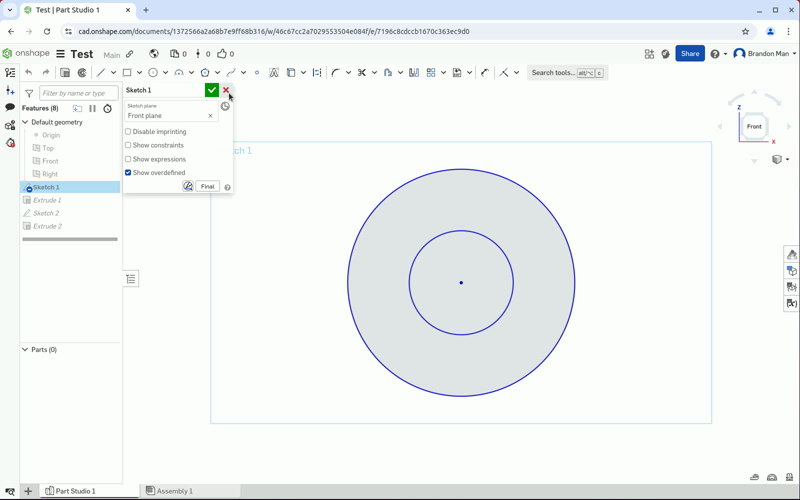
click(229, 92)
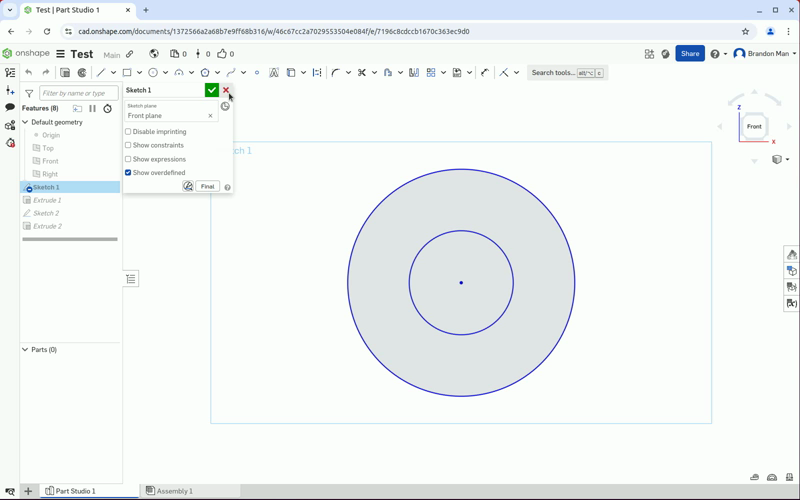
key(shift+s)
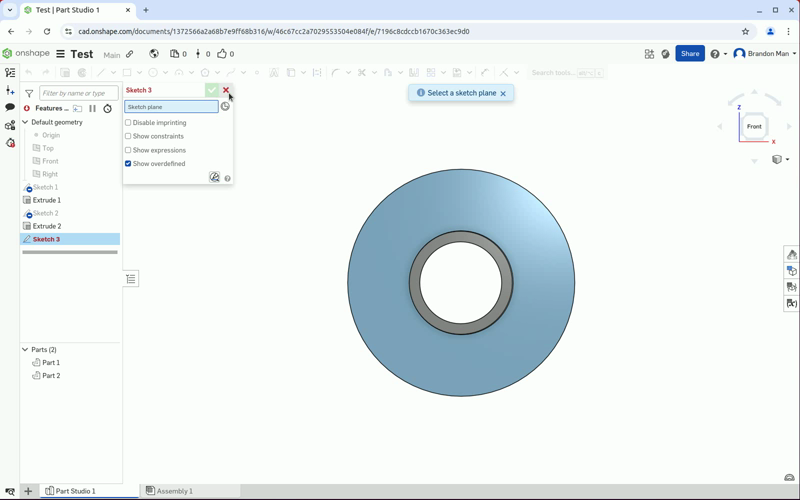
mouse_move(73, 163)
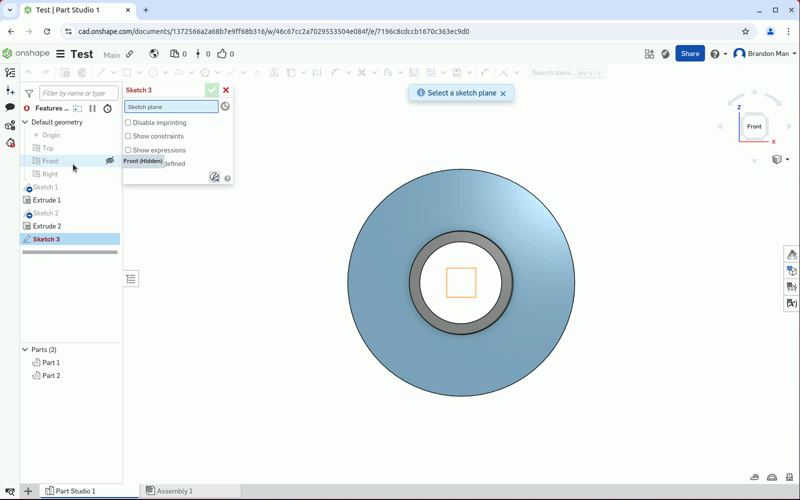
click(73, 163)
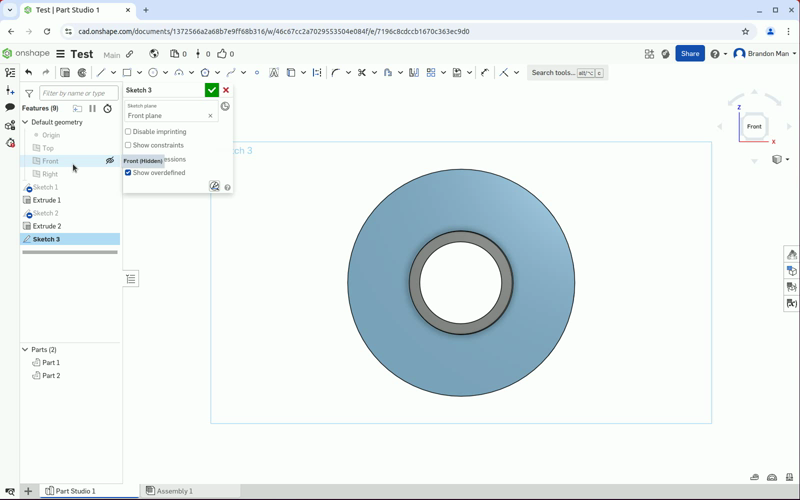
mouse_move(73, 352)
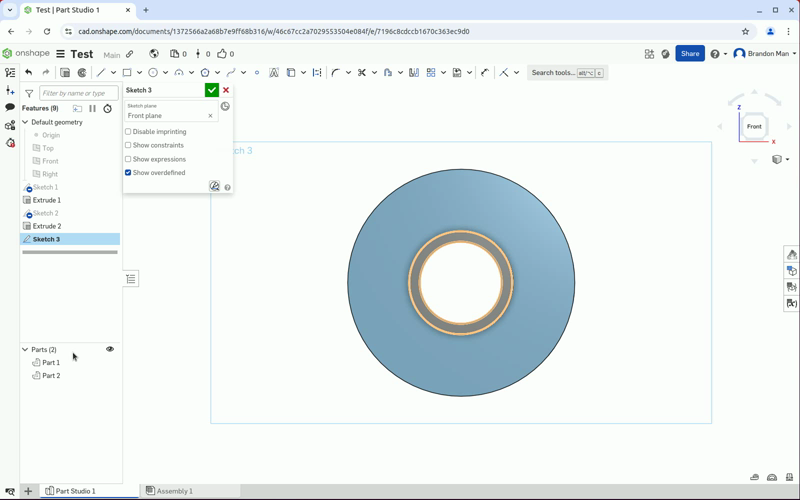
key(y)
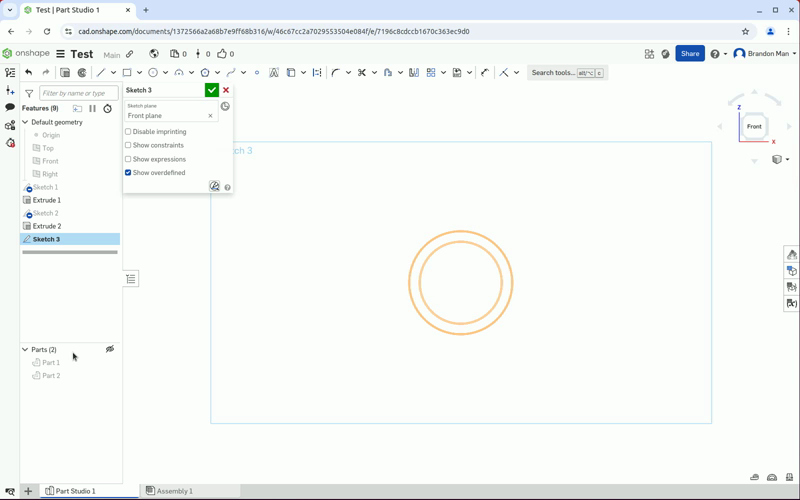
key(c)
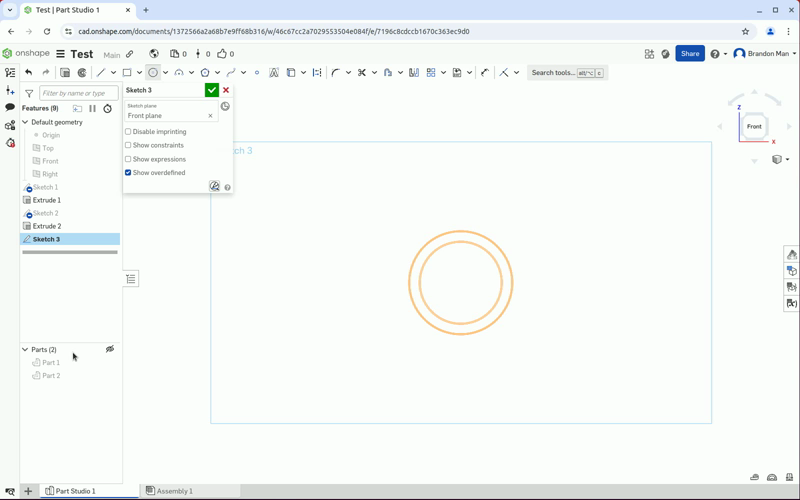
key_down(shift)
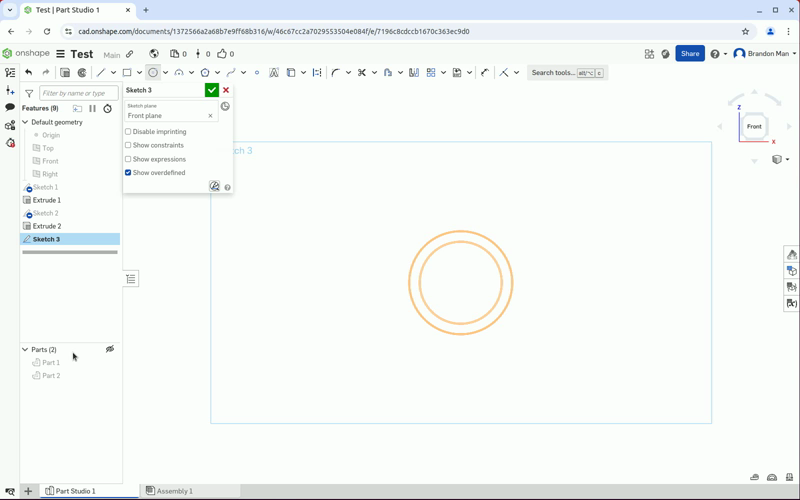
mouse_move(461, 282)
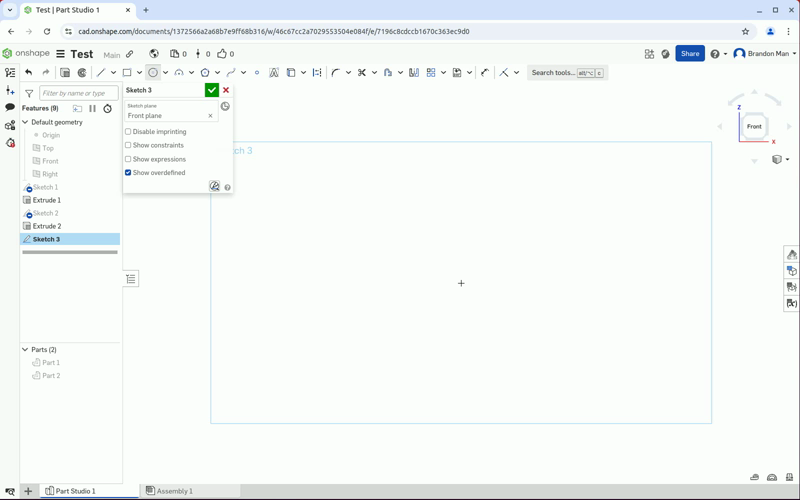
click(461, 282)
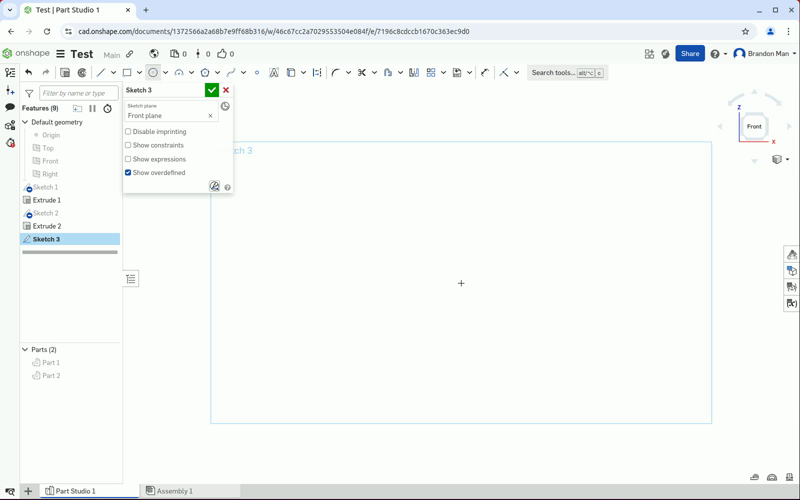
key_up(shift)
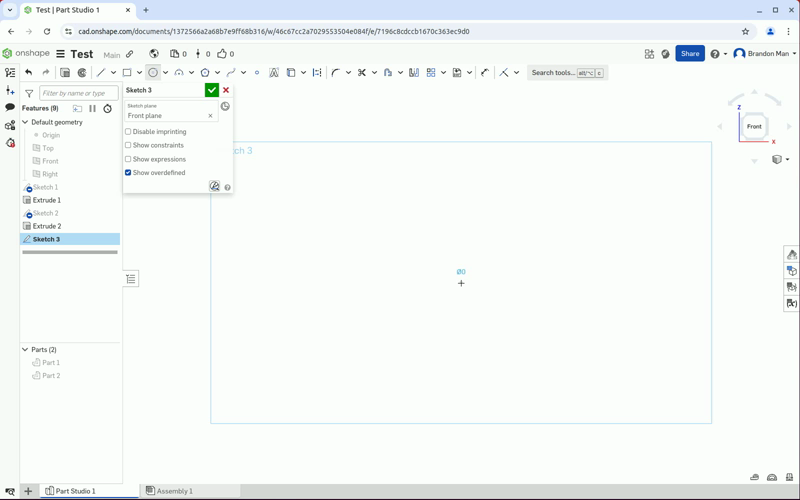
mouse_move(503, 282)
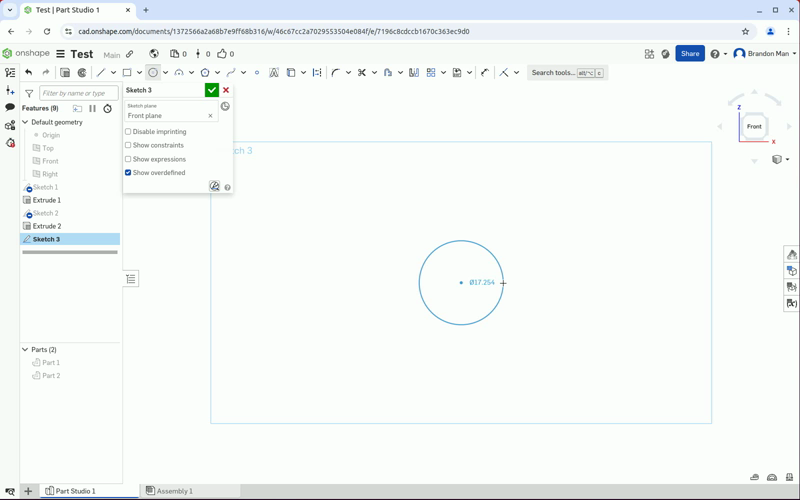
click(503, 282)
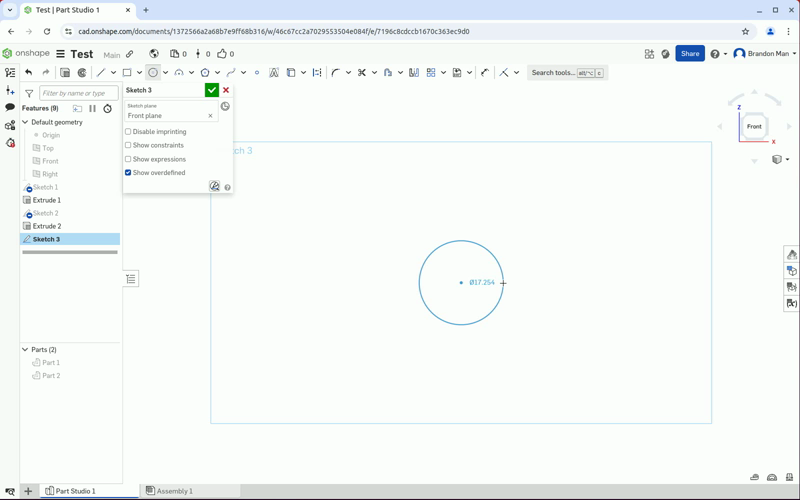
key(esc)
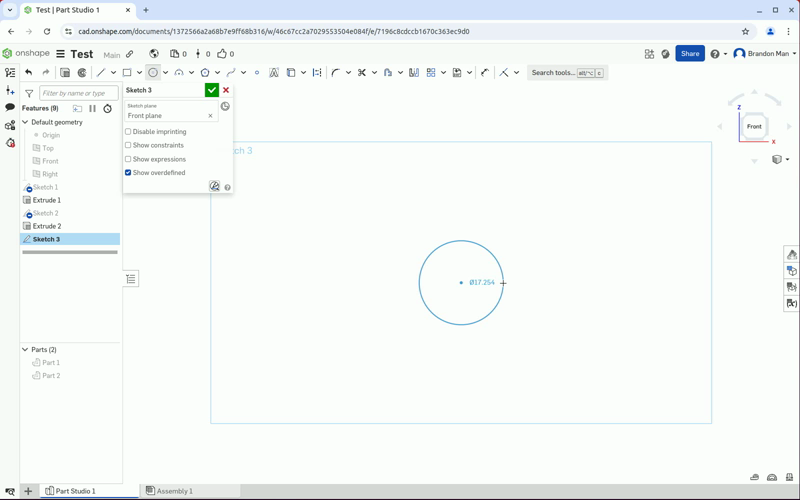
mouse_move(477, 289)
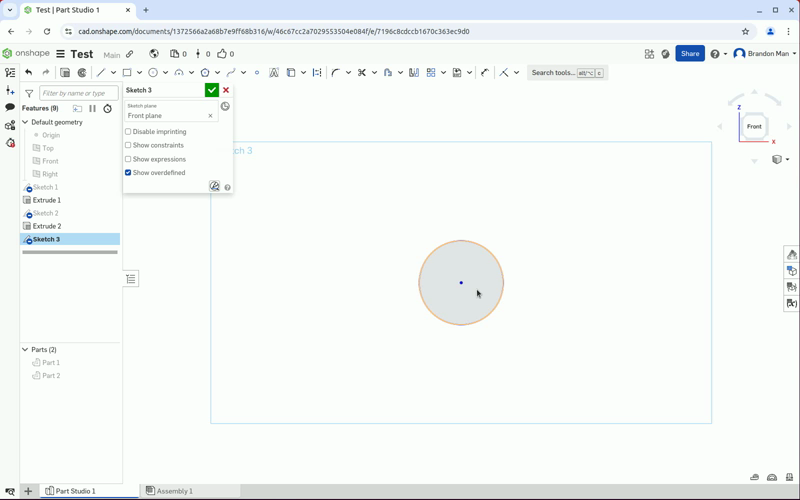
click(477, 289)
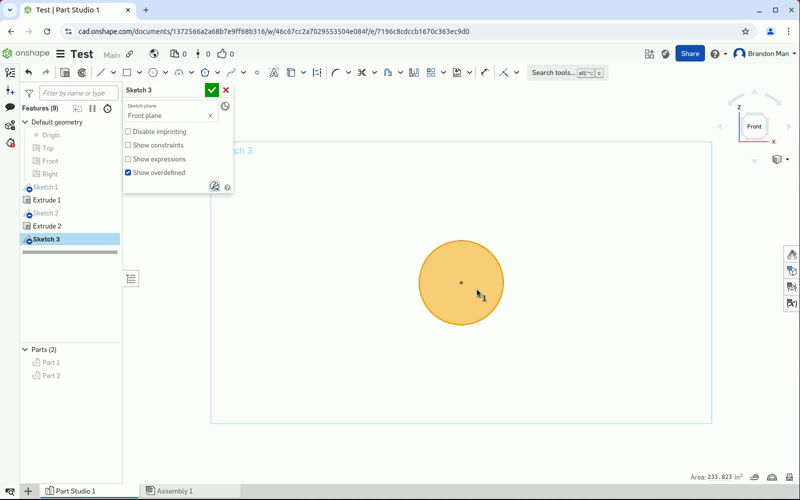
mouse_move(73, 352)
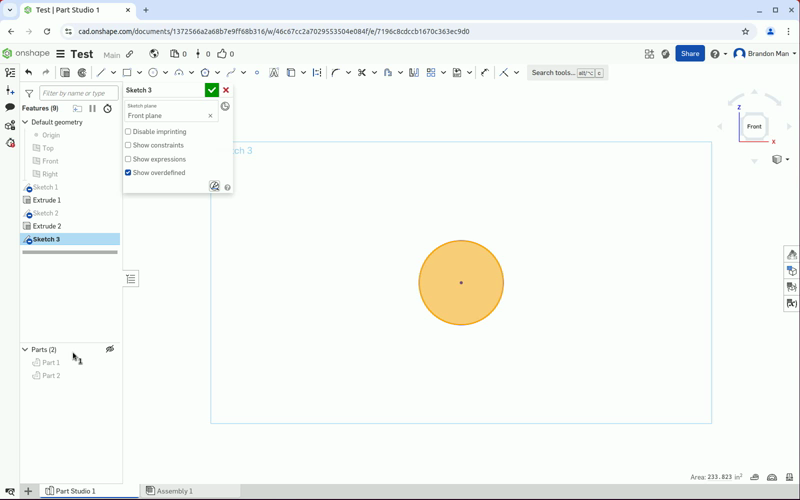
key(shift+y)
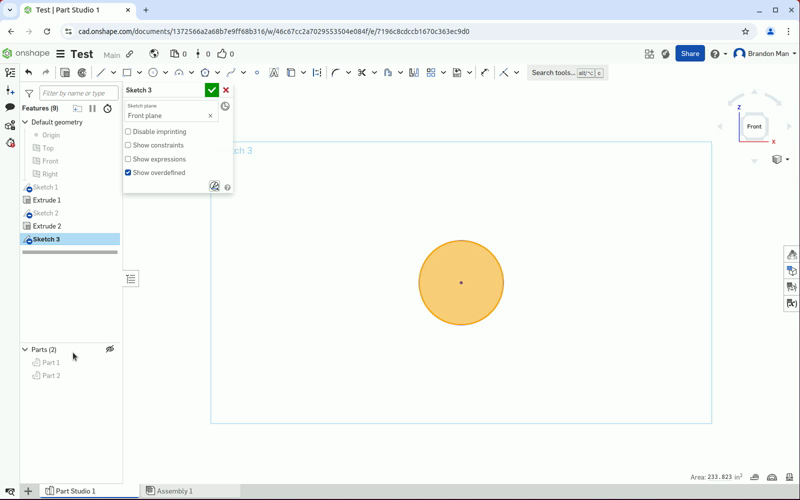
key(shift+e)
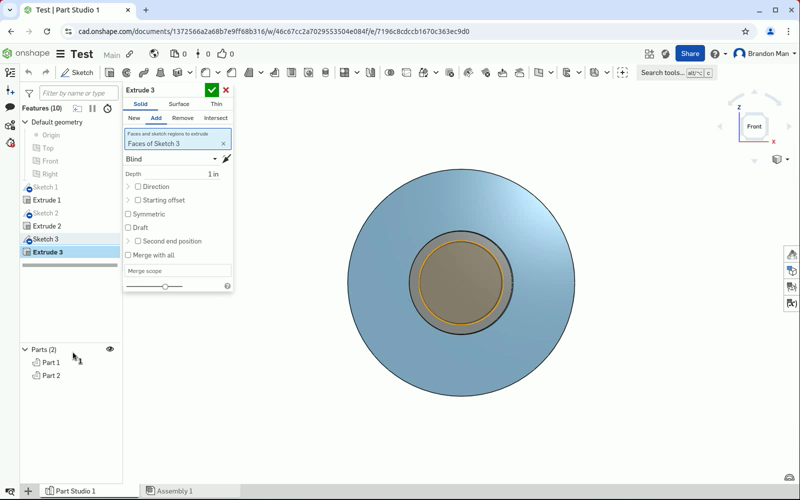
mouse_move(143, 106)
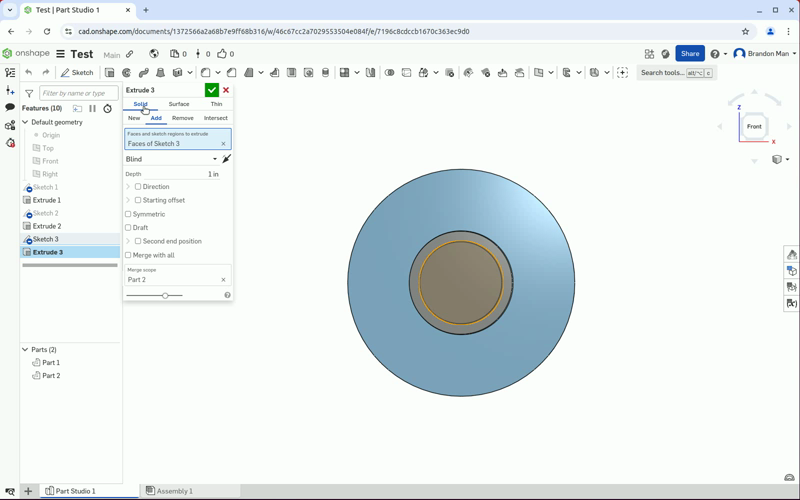
click(143, 106)
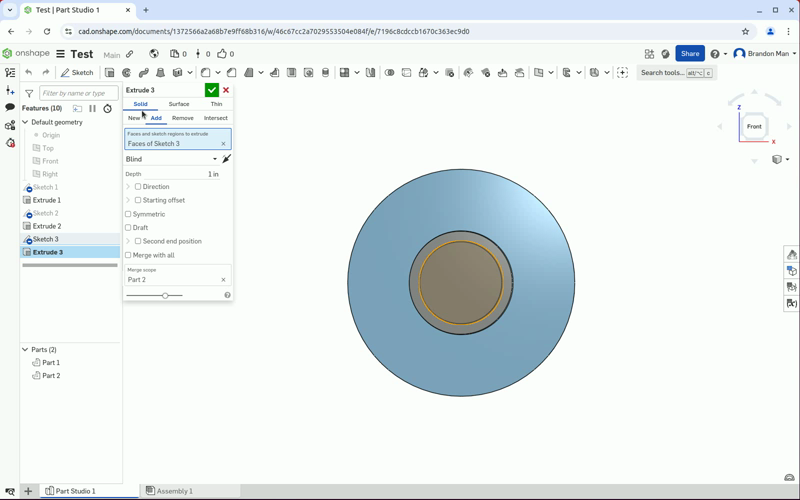
mouse_move(137, 120)
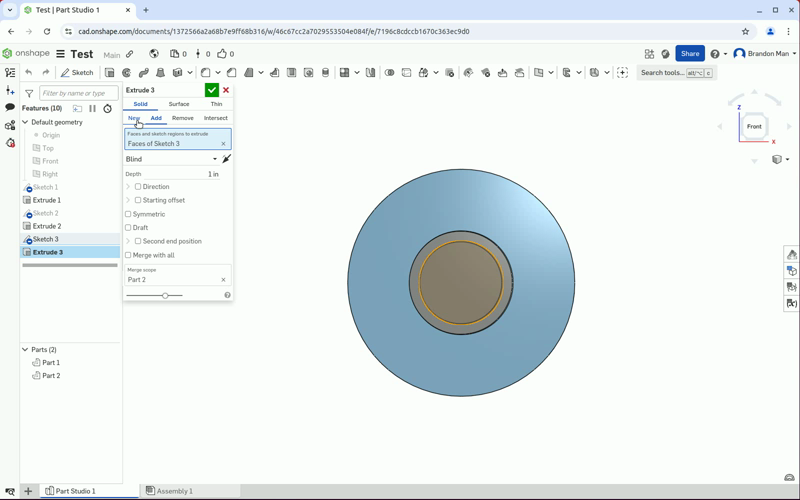
click(137, 120)
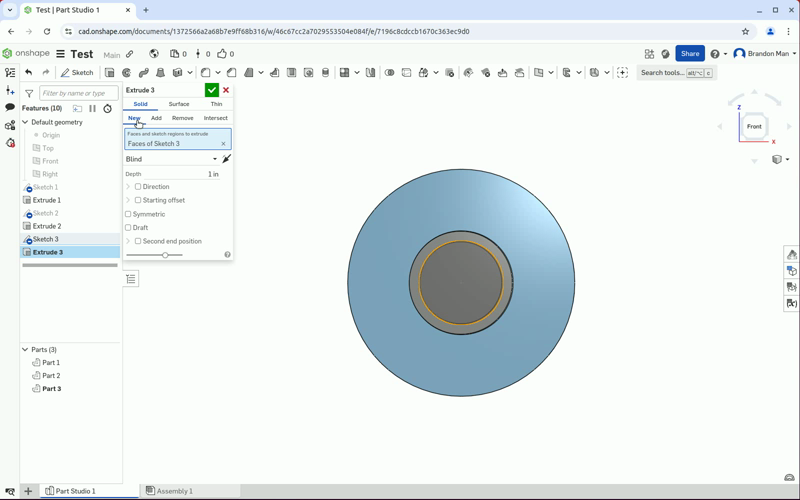
key(tab, 4)
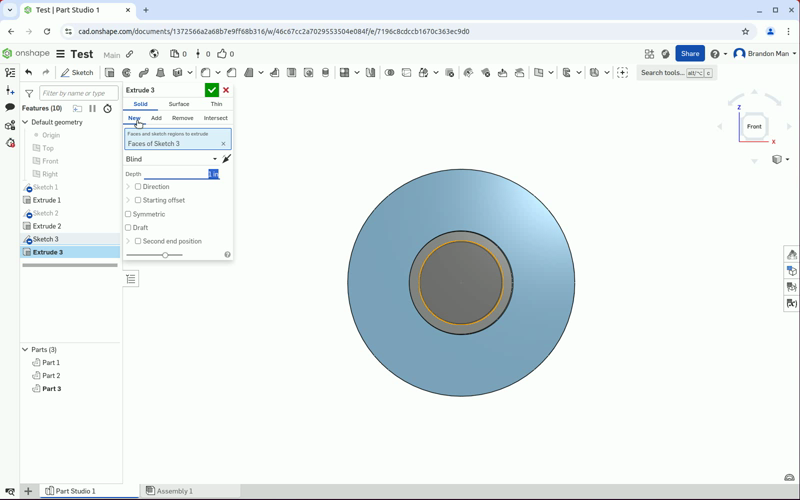
text(7.462)
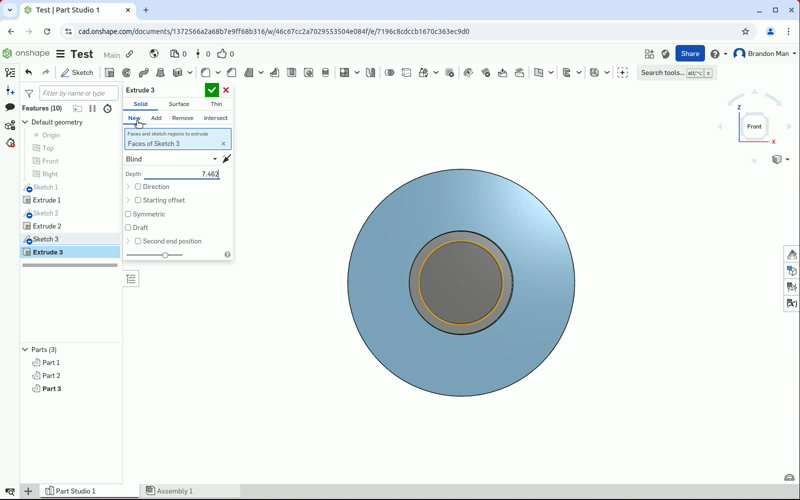
key(enter)
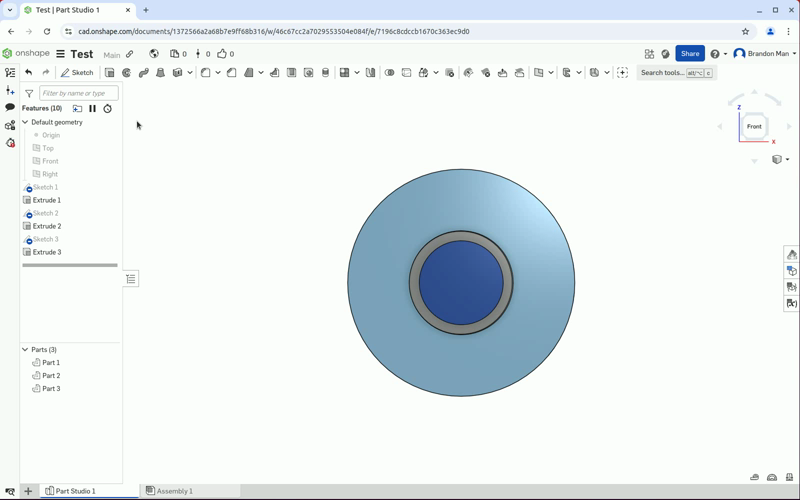
key(shift+h)
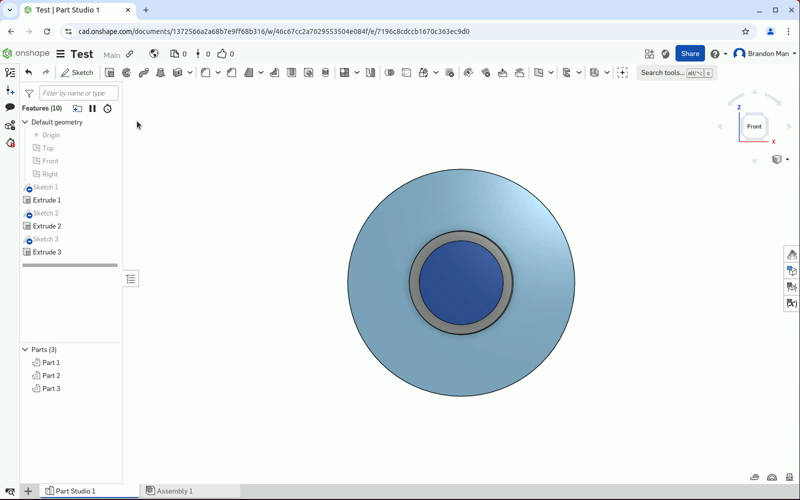
key(shift+h)
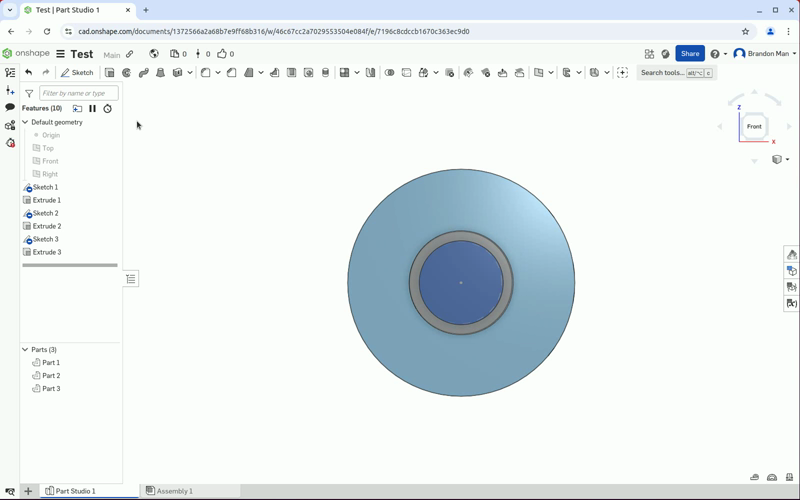
key(shift+7)
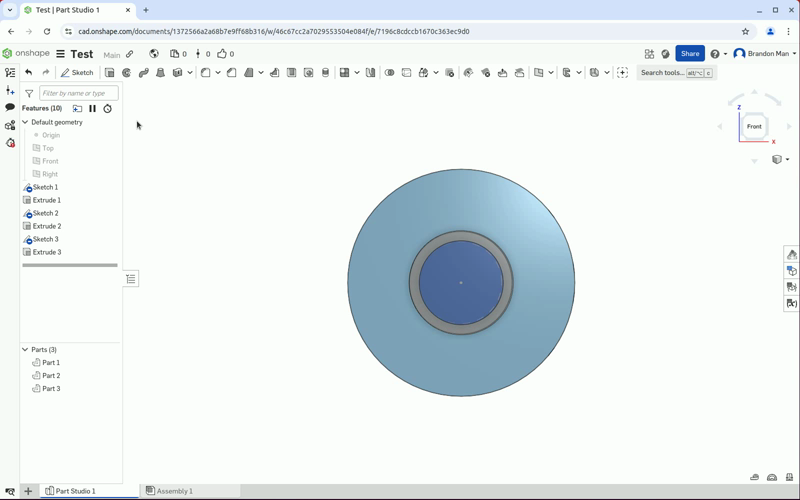
key(left, 2)
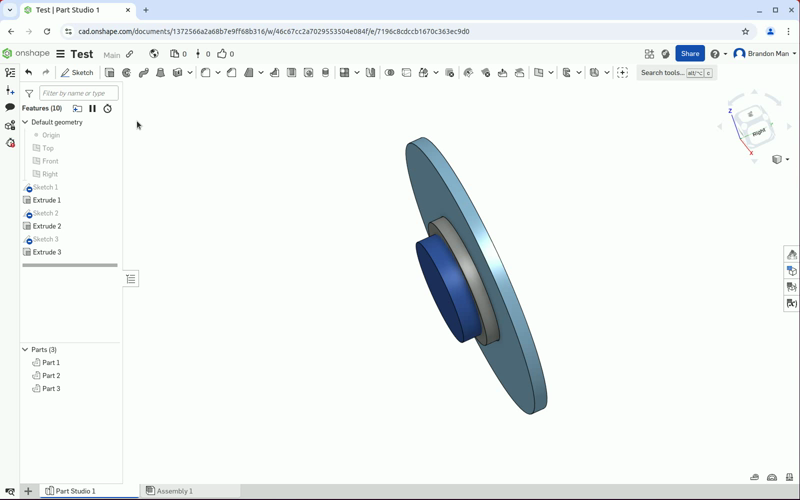
key(down, 2)
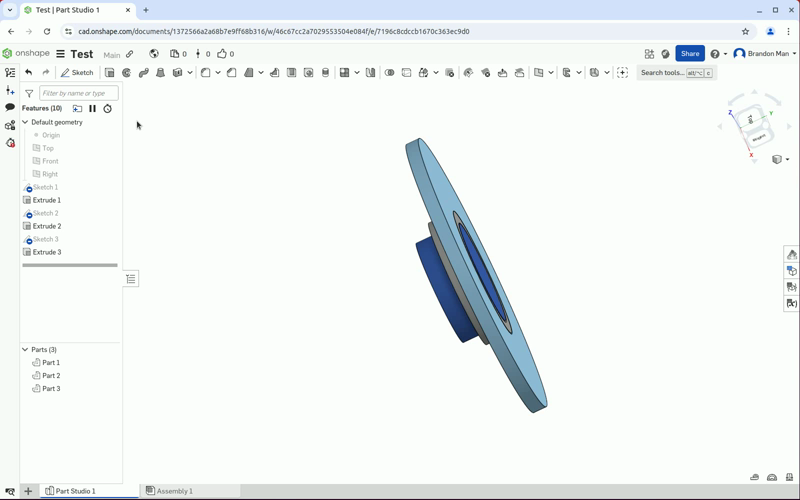
key(up, 2)
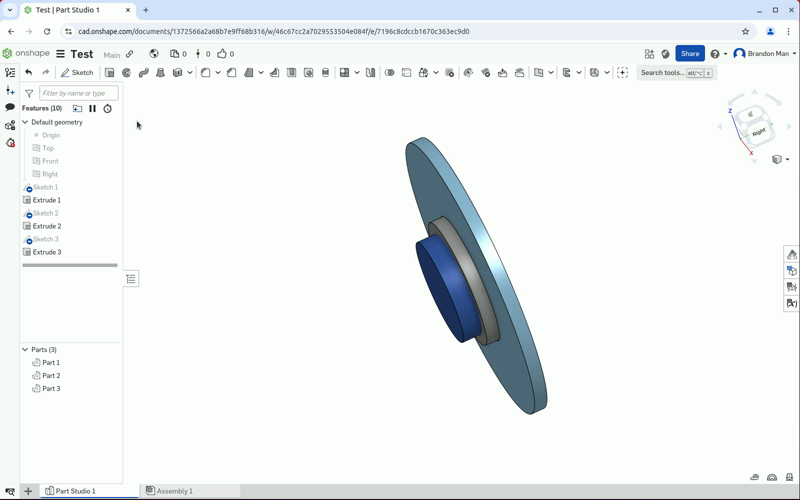
key(right, 2)
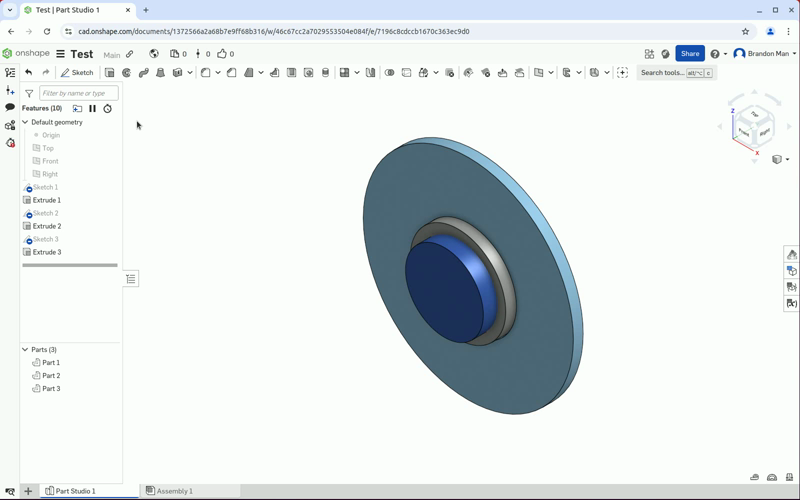
mouse_move(73, 189)
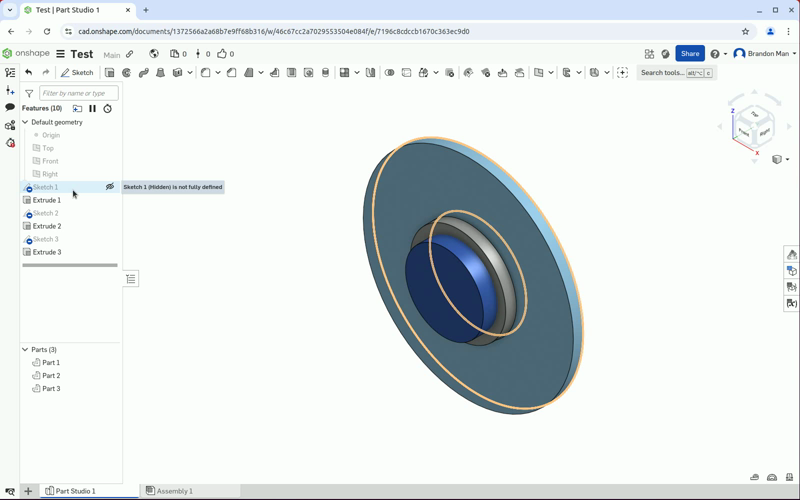
click(73, 189)